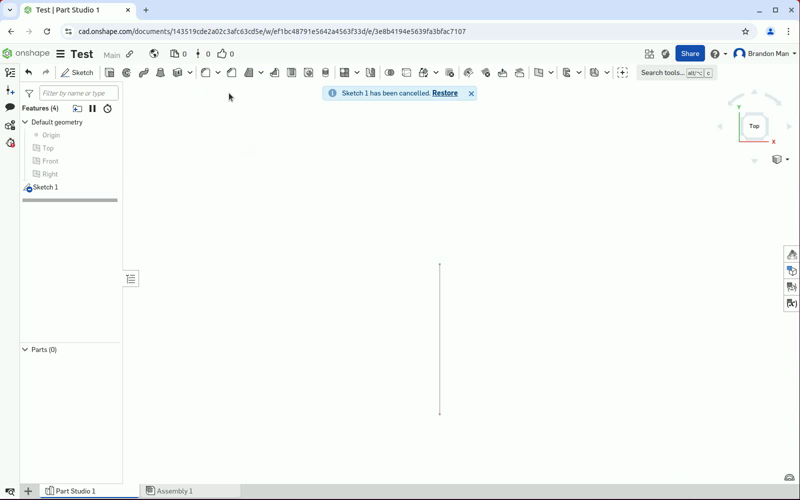
key(shift+h)
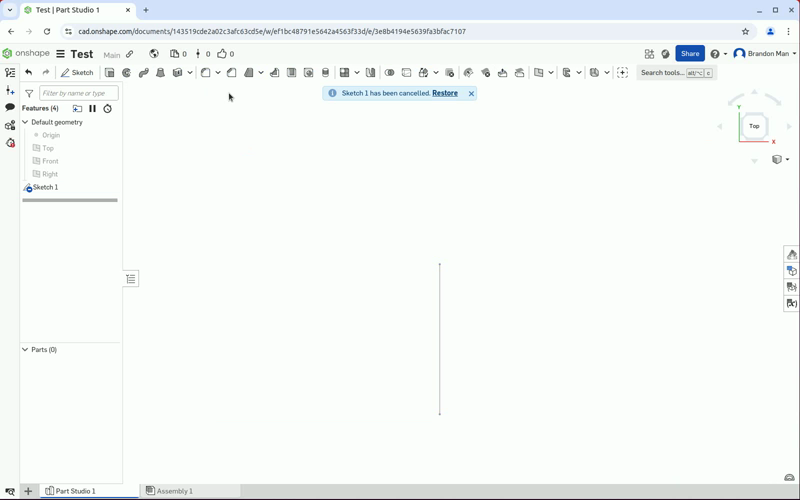
key(shift+s)
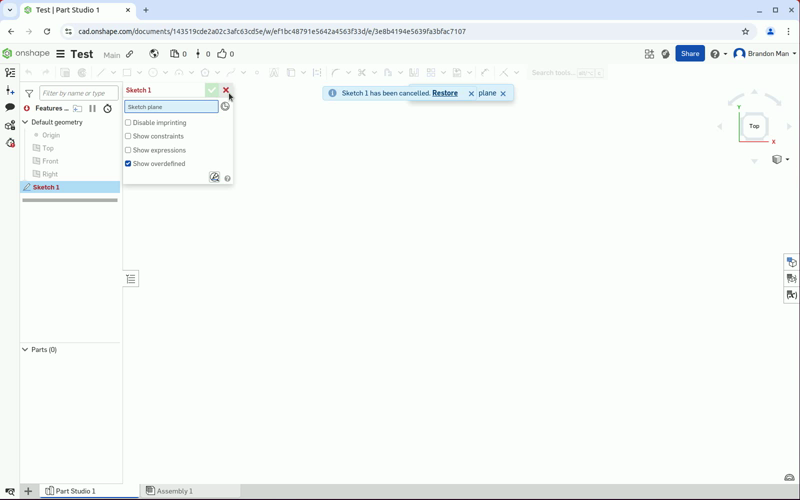
mouse_move(73, 150)
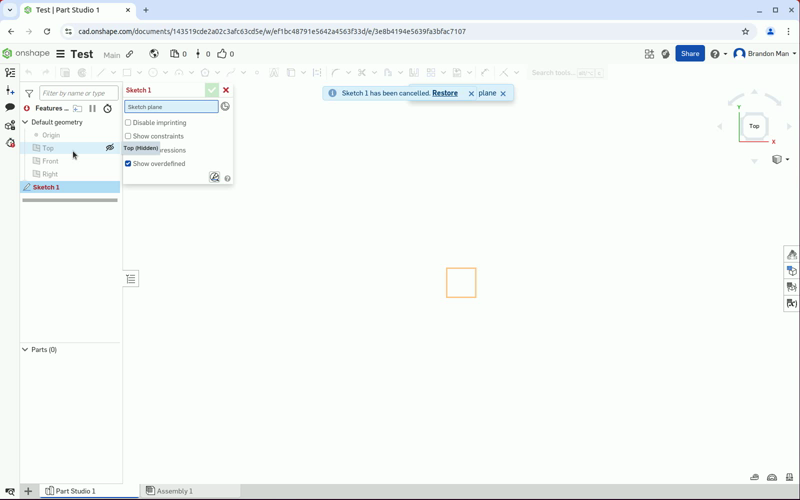
click(73, 150)
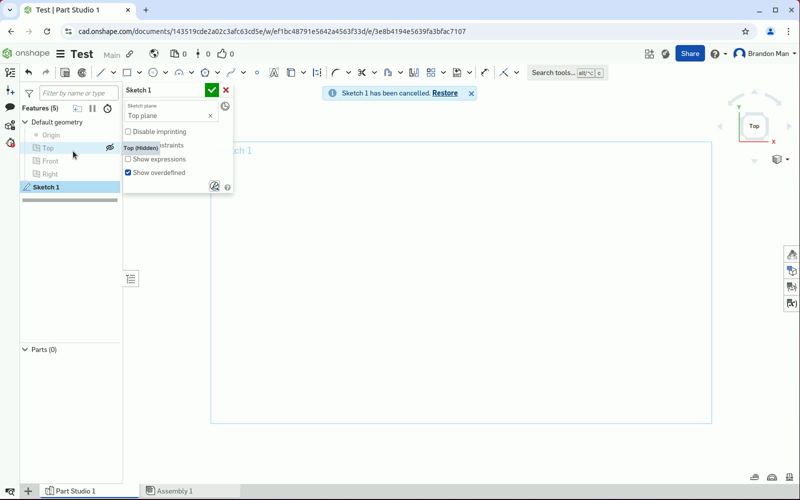
mouse_move(73, 352)
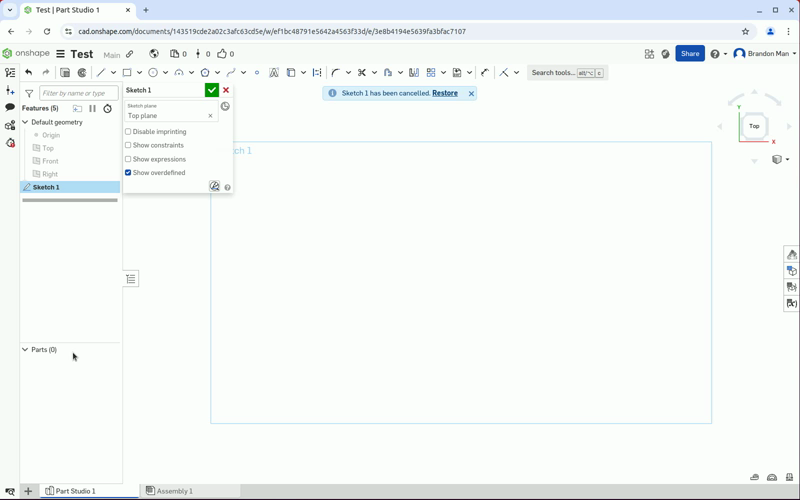
key(y)
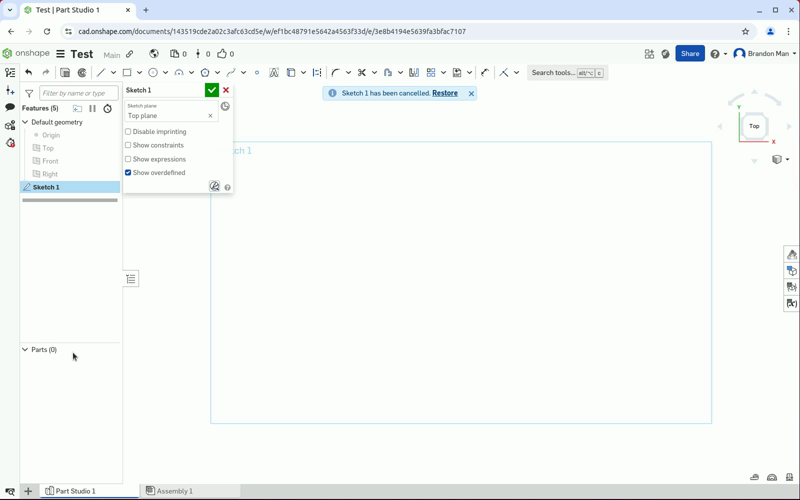
key(l)
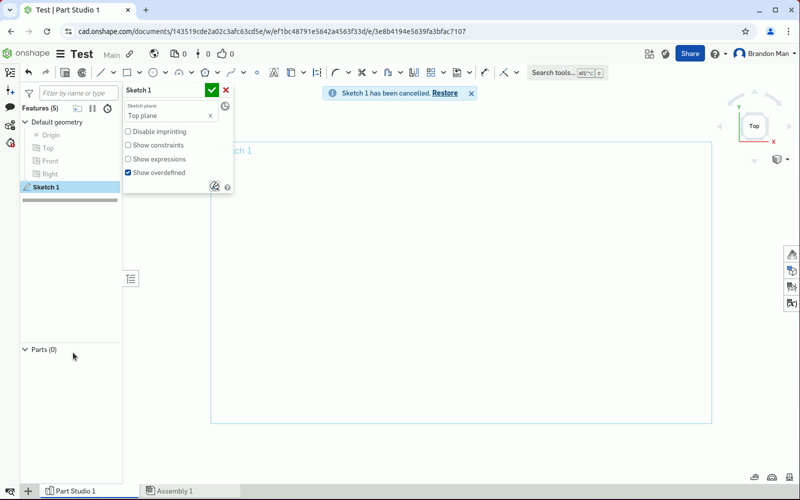
key_down(shift)
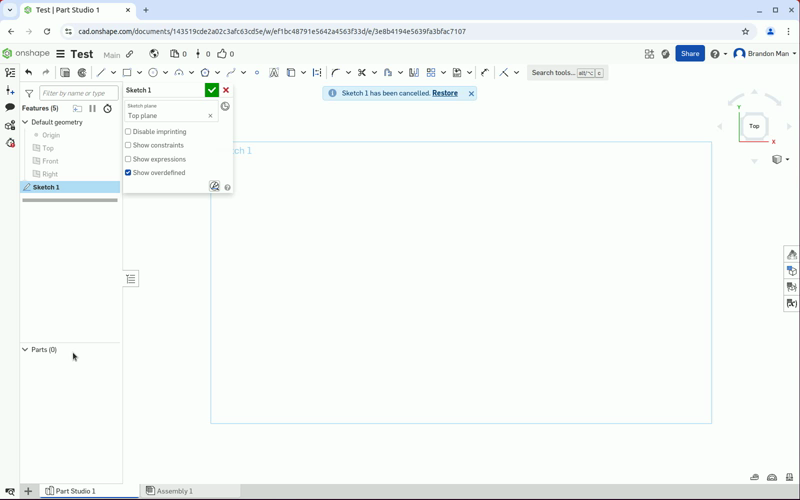
mouse_move(460, 282)
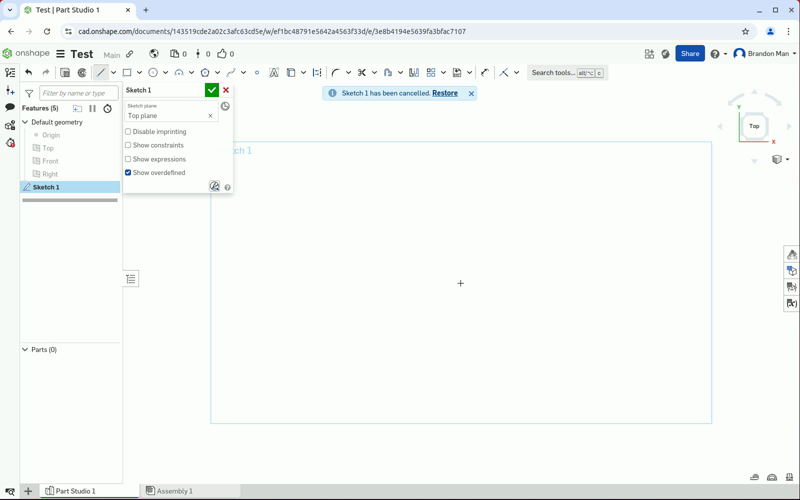
click(460, 282)
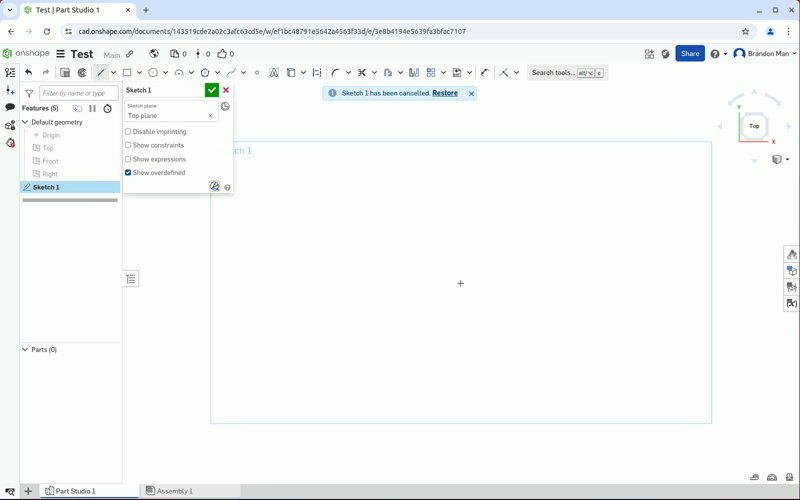
key_up(shift)
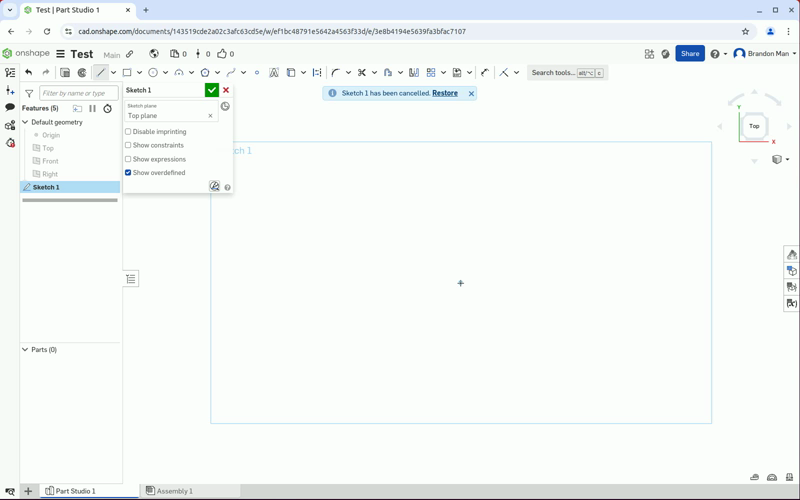
key_down(shift)
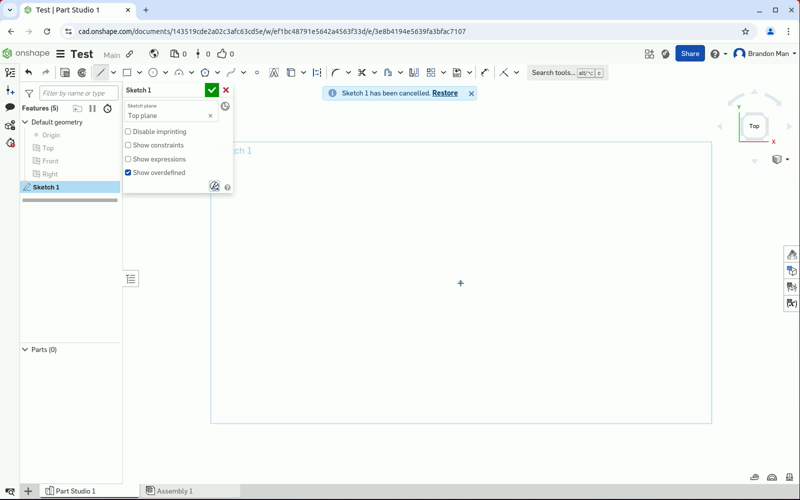
mouse_move(573, 282)
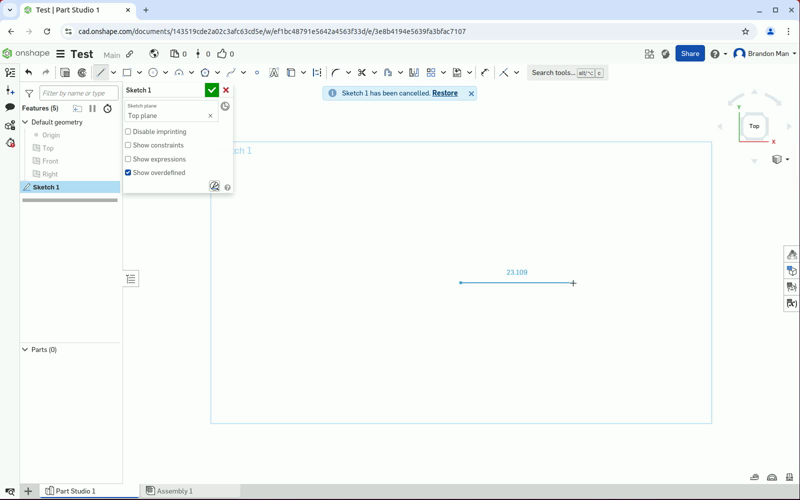
click(573, 282)
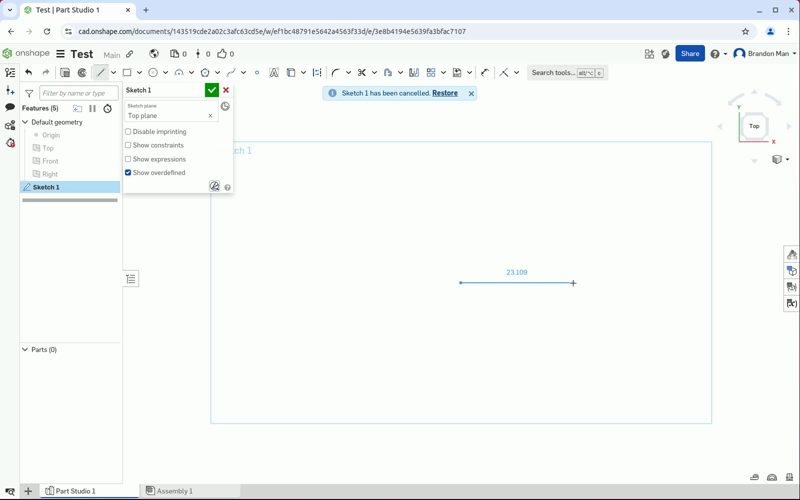
key_up(shift)
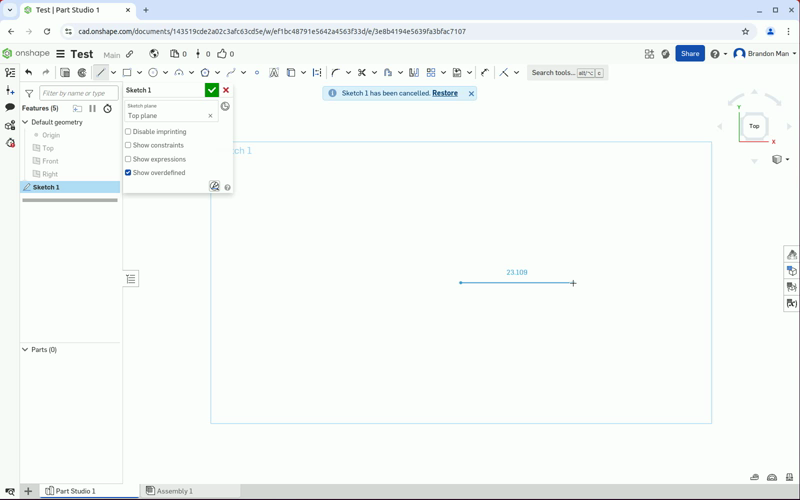
key_down(shift)
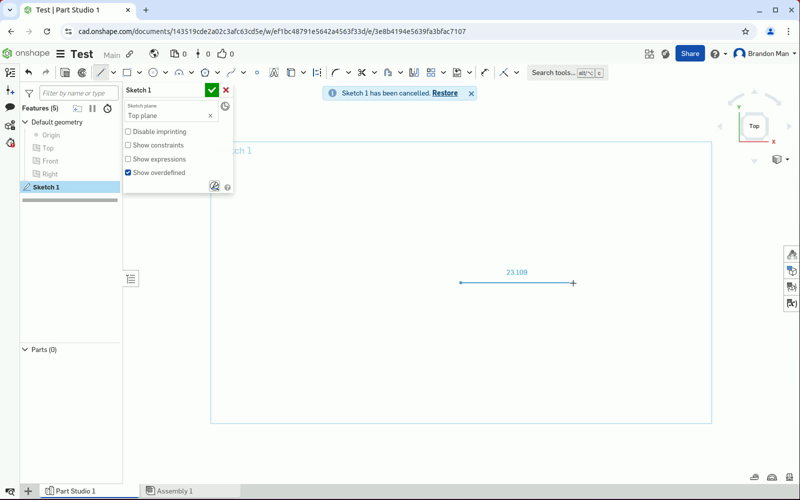
mouse_move(589, 282)
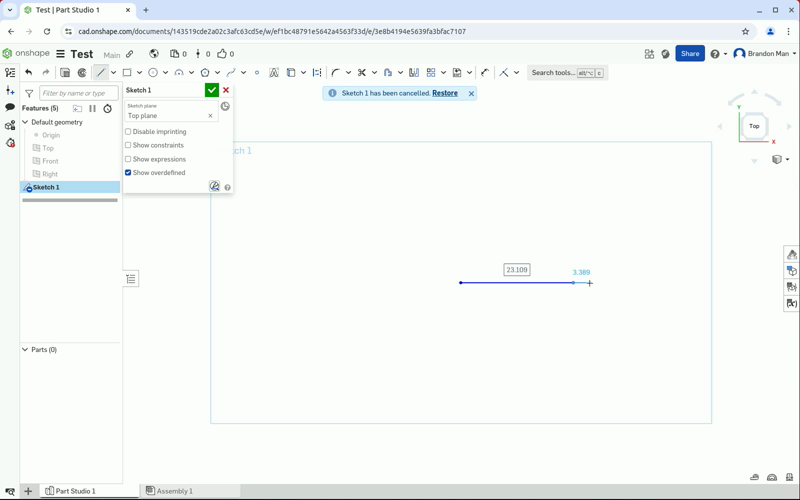
mouse_move(573, 281)
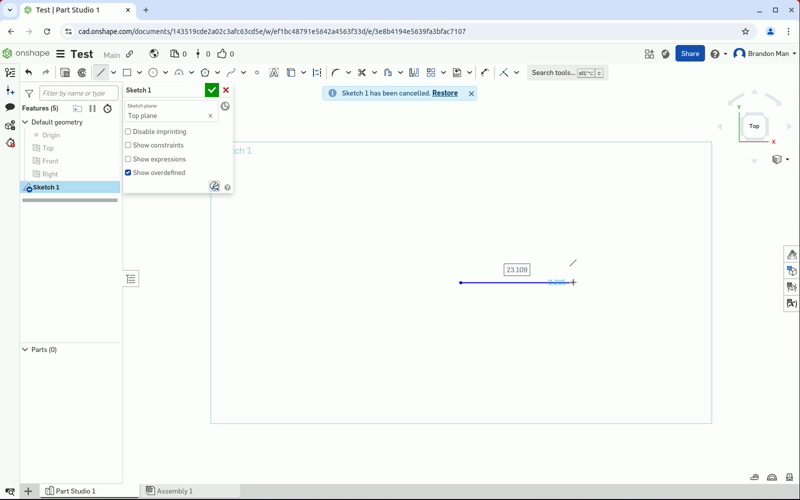
scroll(6)
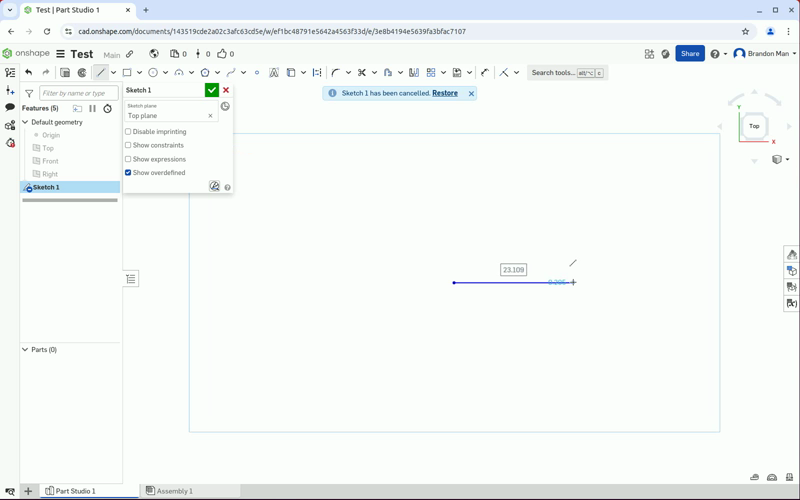
scroll(6)
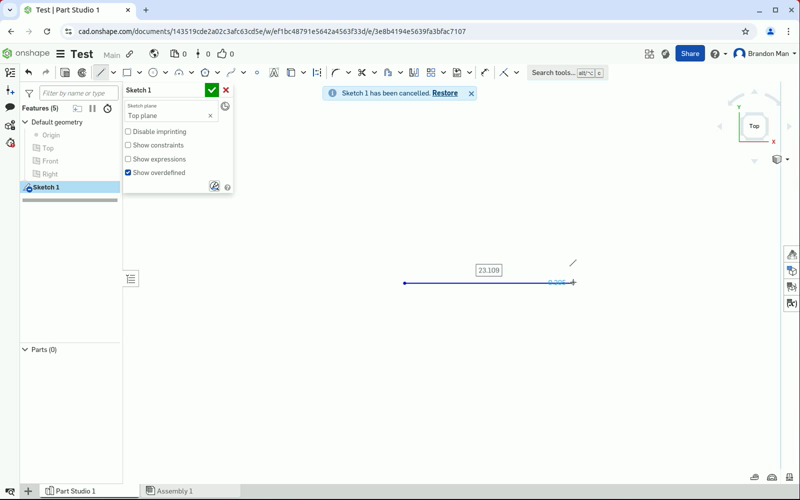
scroll(6)
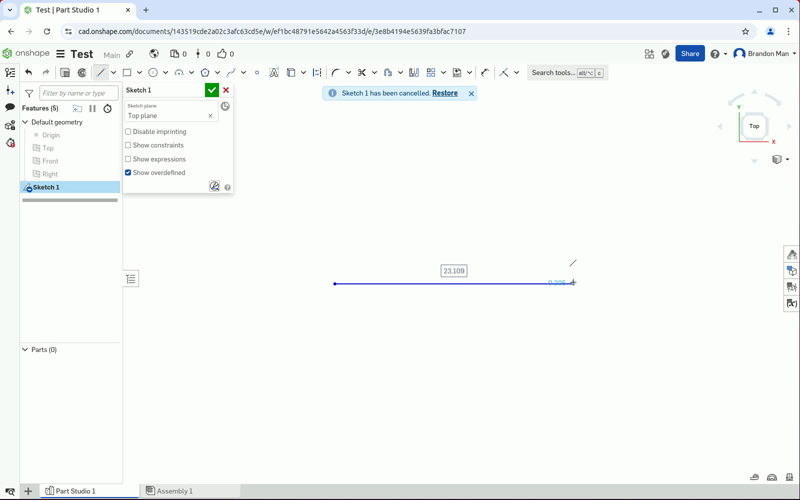
scroll(6)
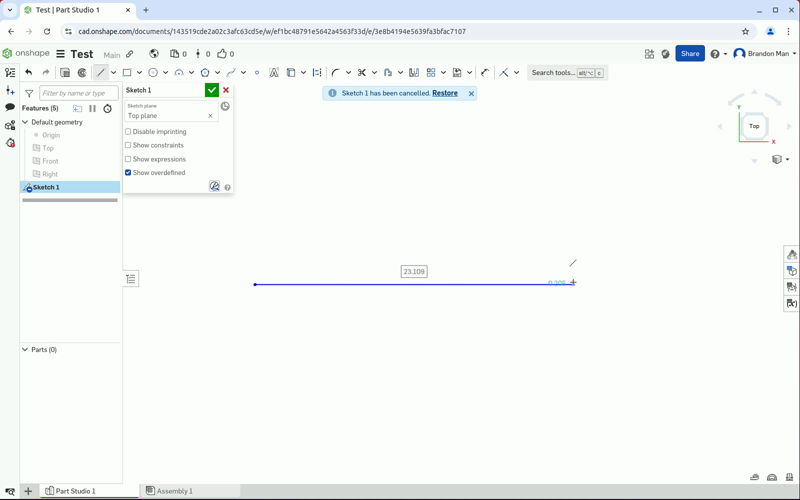
scroll(6)
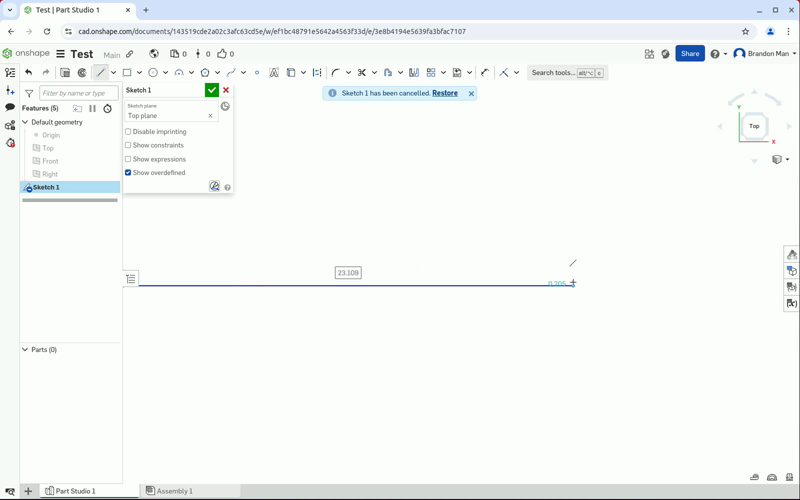
scroll(6)
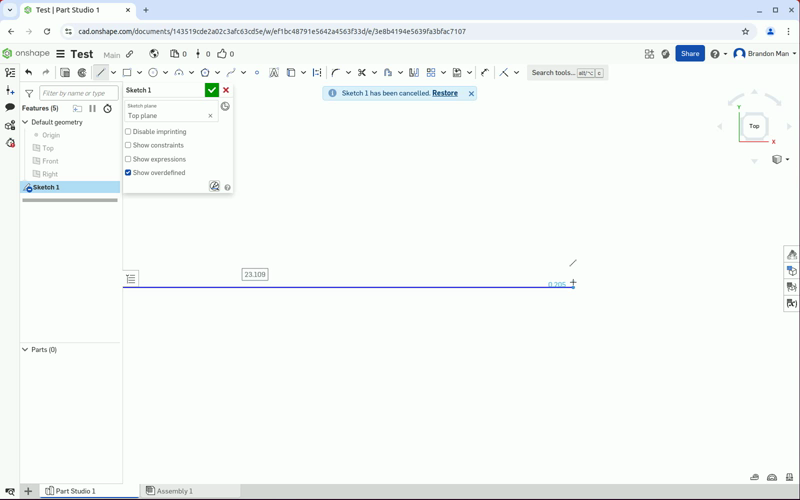
scroll(6)
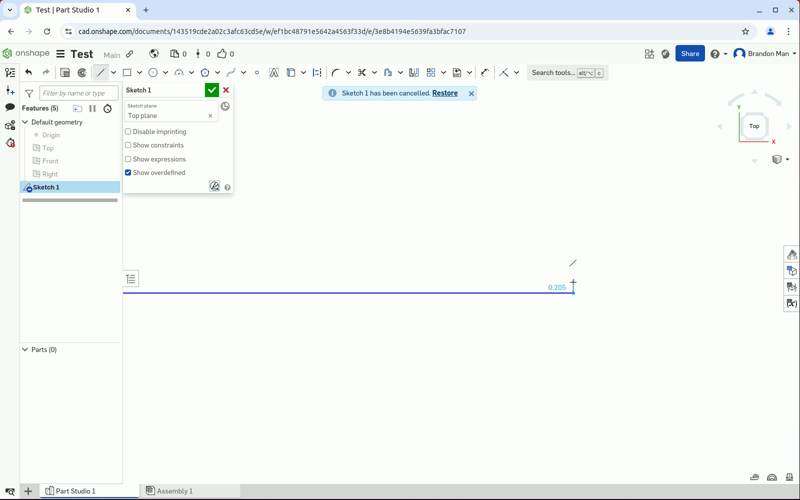
click(573, 281)
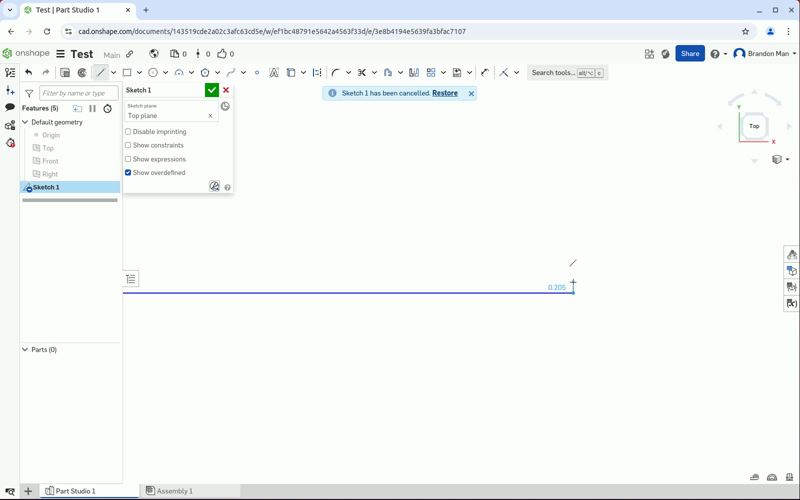
scroll(-6)
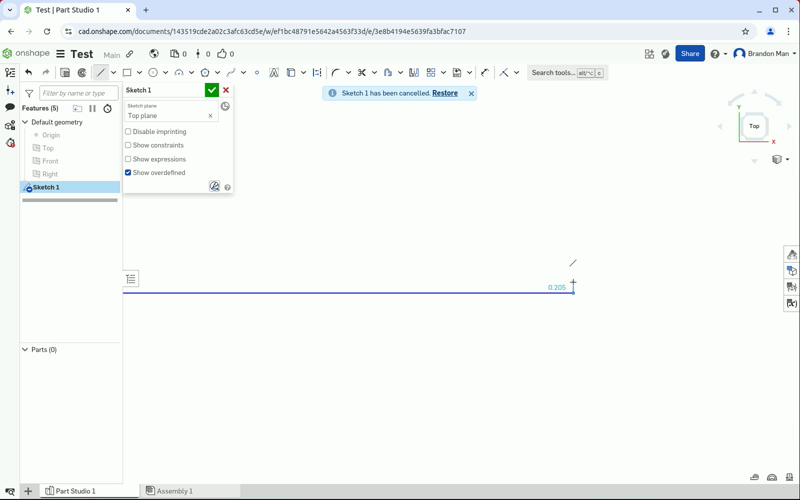
scroll(-6)
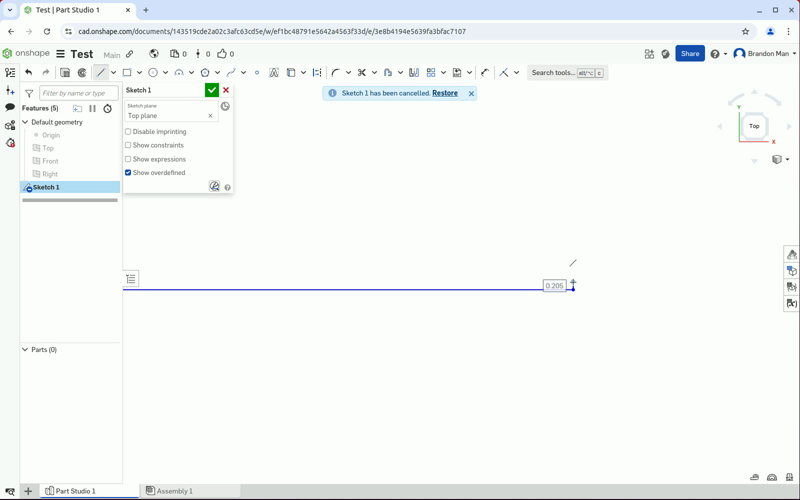
scroll(-6)
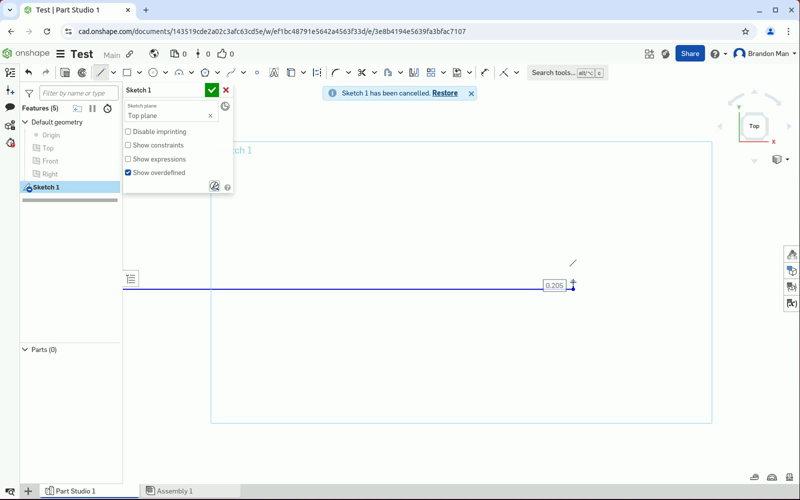
scroll(-6)
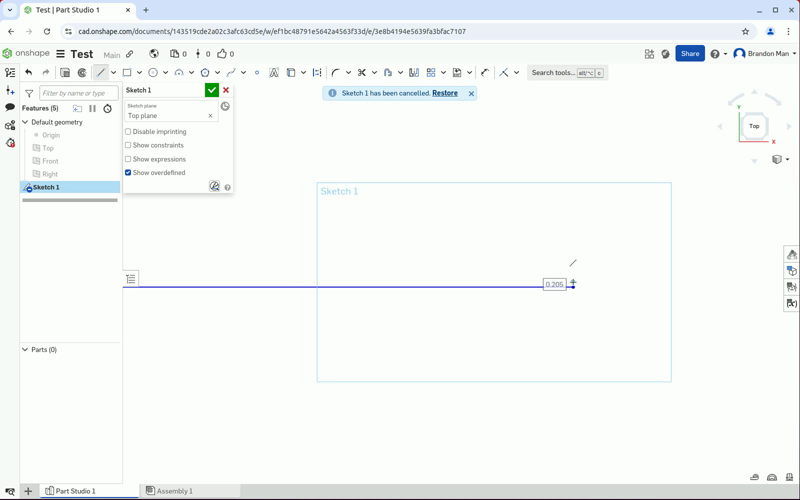
scroll(-6)
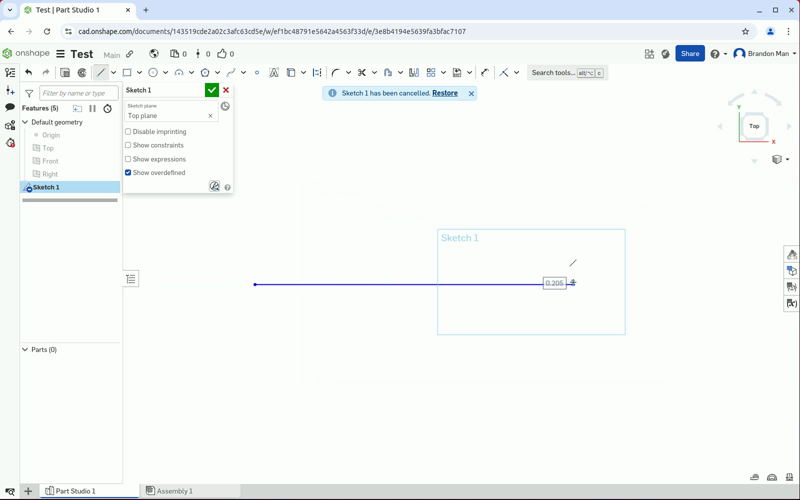
scroll(-6)
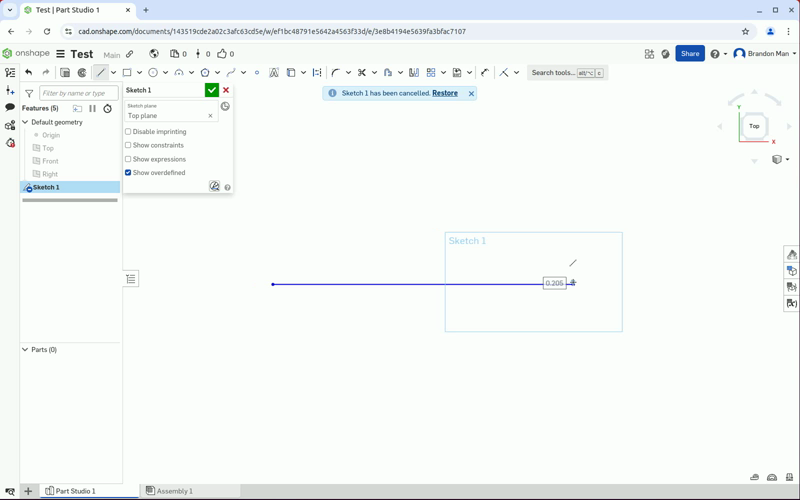
scroll(-6)
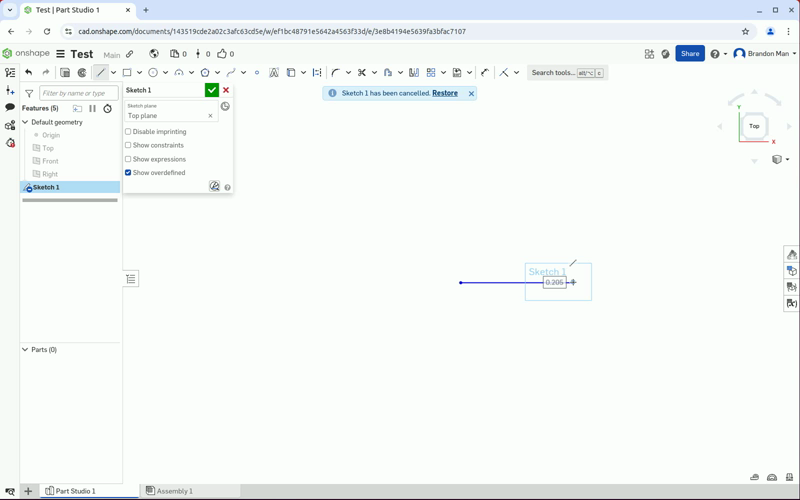
key_up(shift)
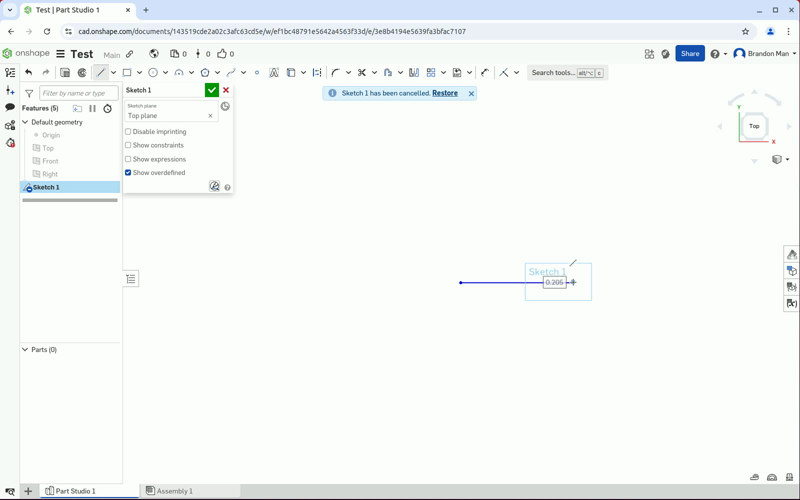
key_down(shift)
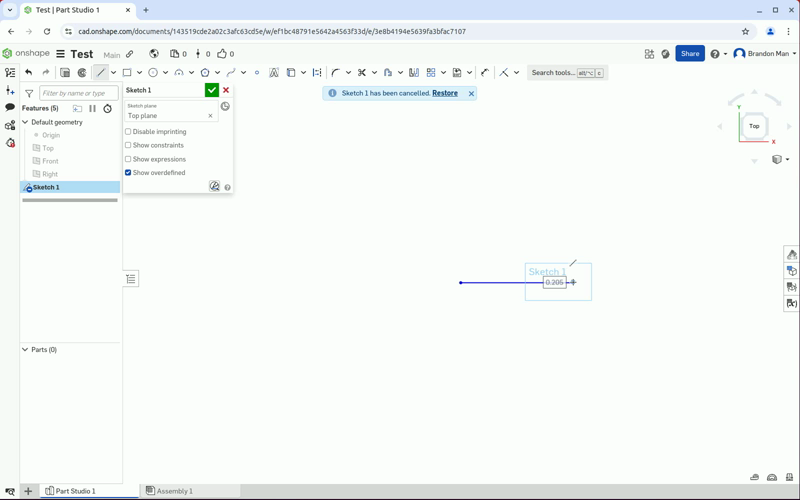
mouse_move(589, 281)
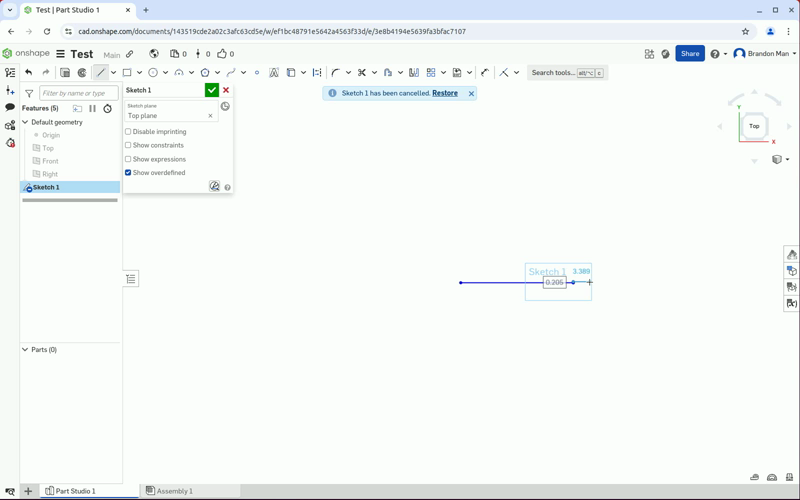
mouse_move(564, 281)
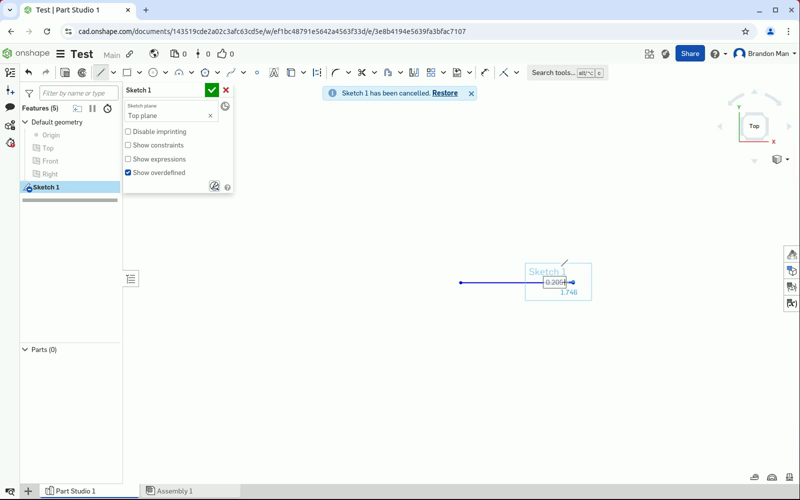
click(564, 281)
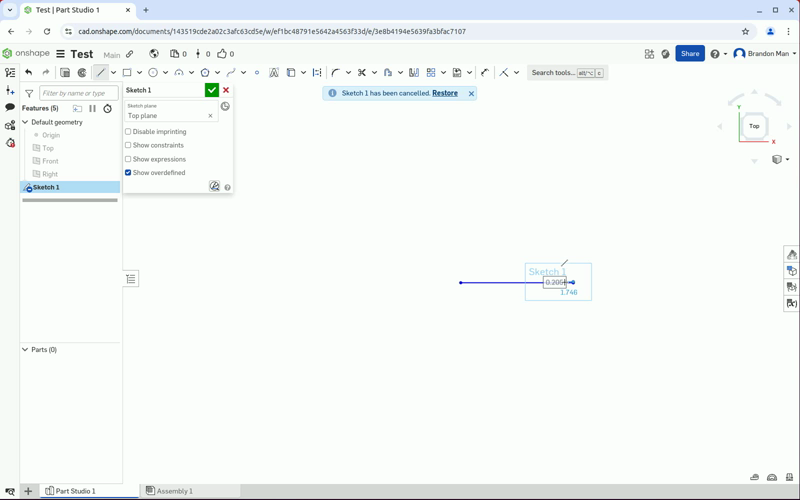
key_up(shift)
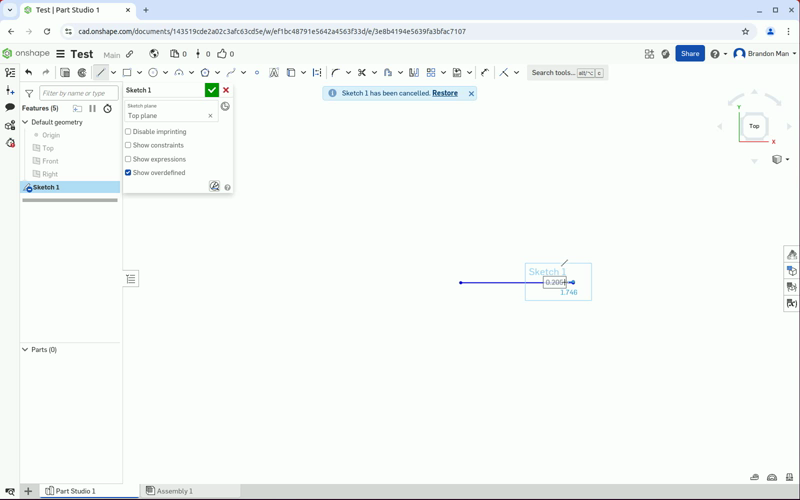
key_down(shift)
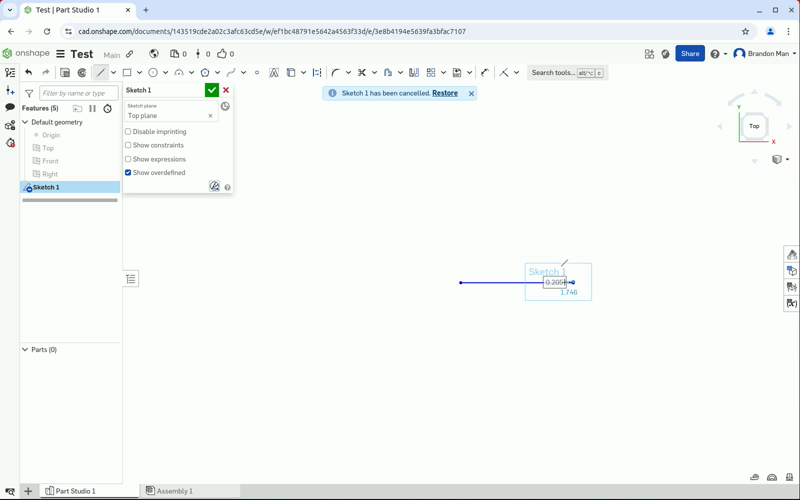
mouse_move(589, 281)
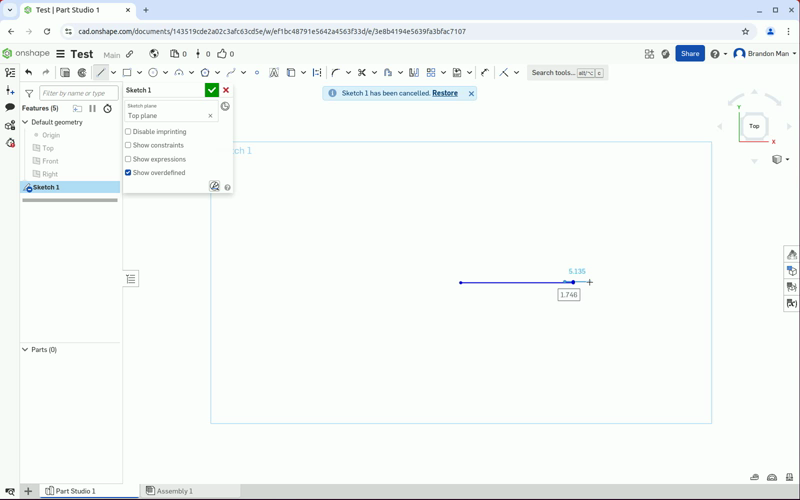
mouse_move(564, 223)
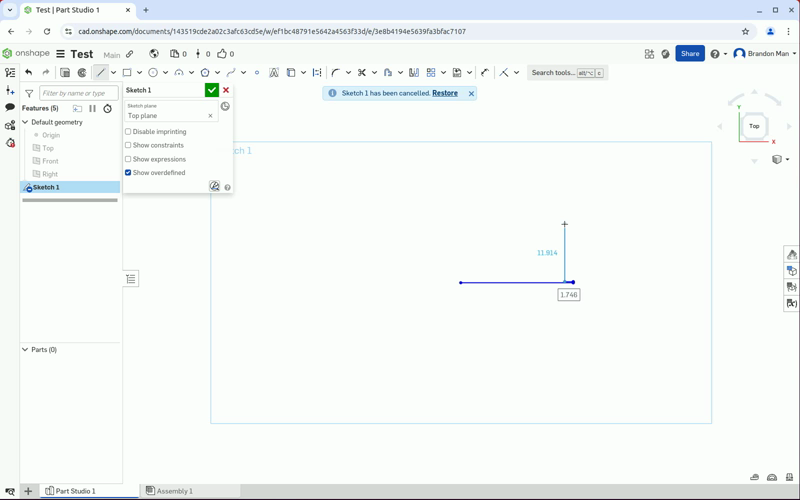
click(564, 223)
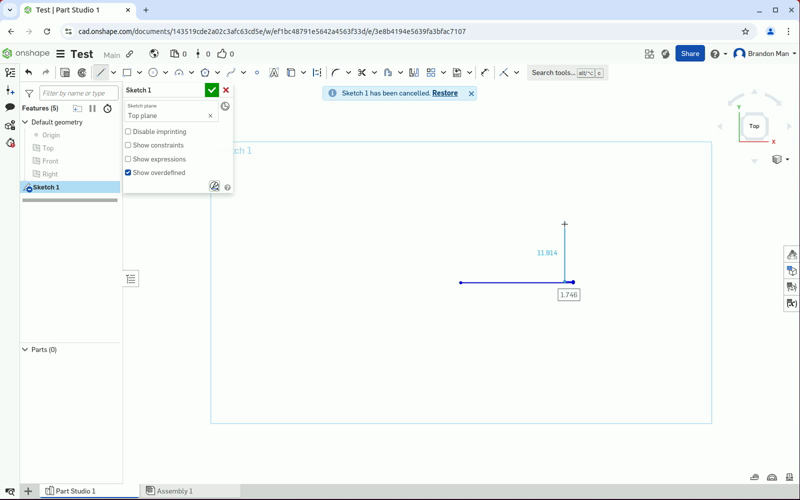
key_up(shift)
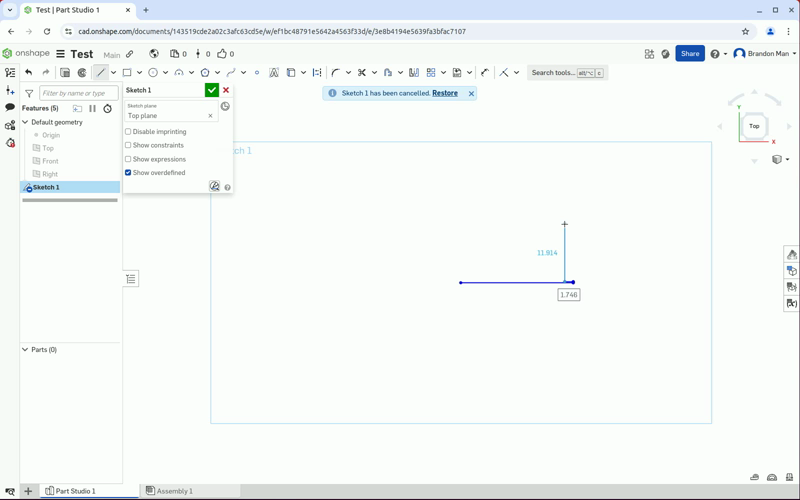
key_down(shift)
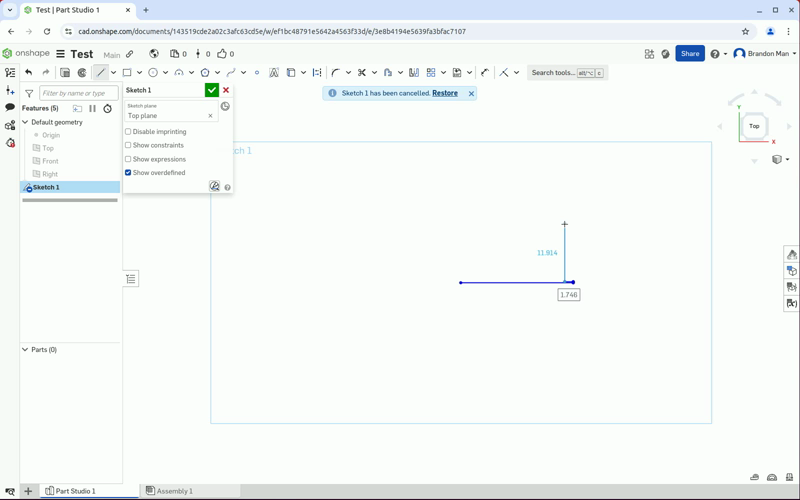
mouse_move(589, 223)
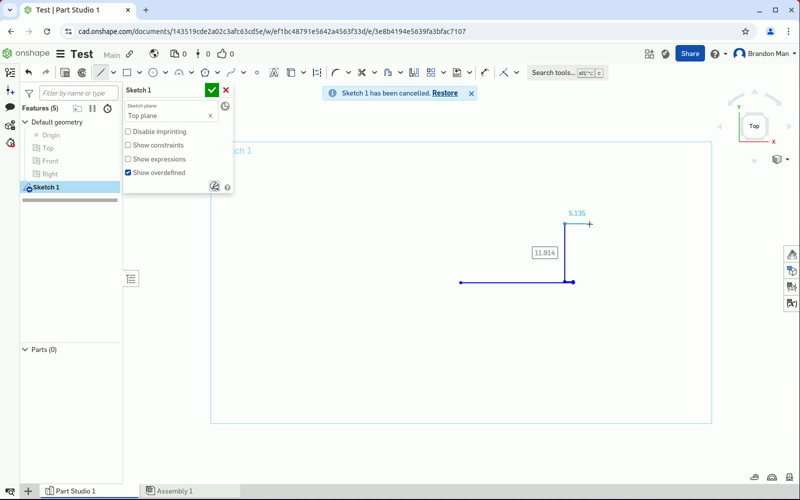
mouse_move(573, 223)
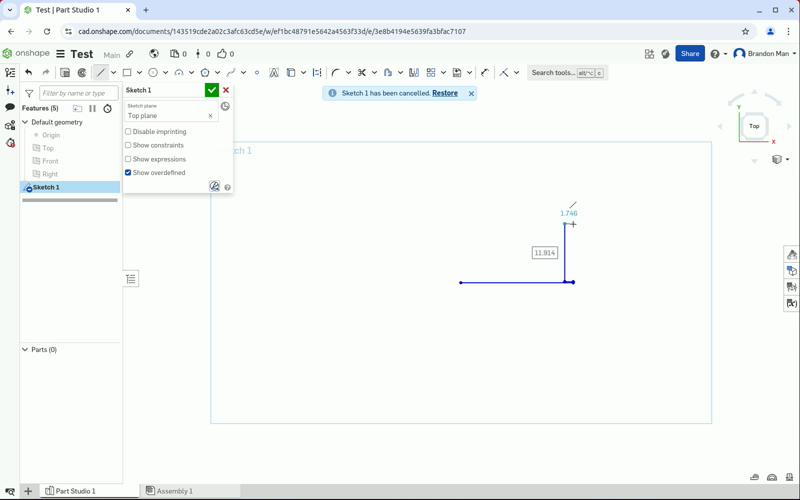
click(573, 223)
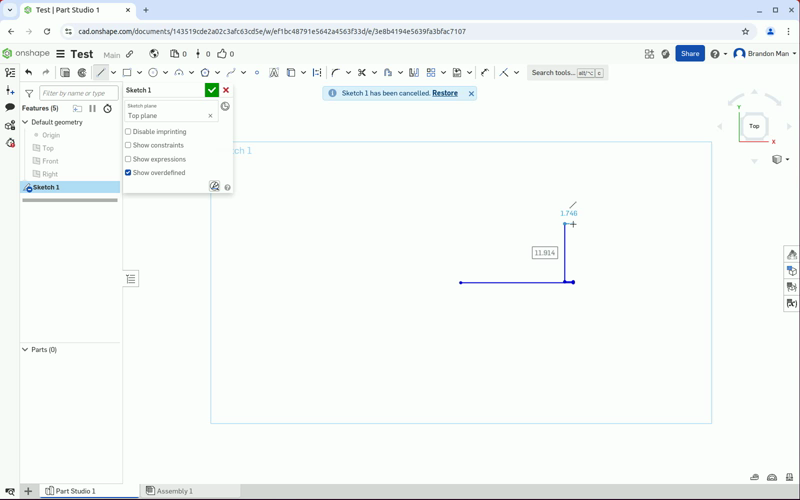
key_up(shift)
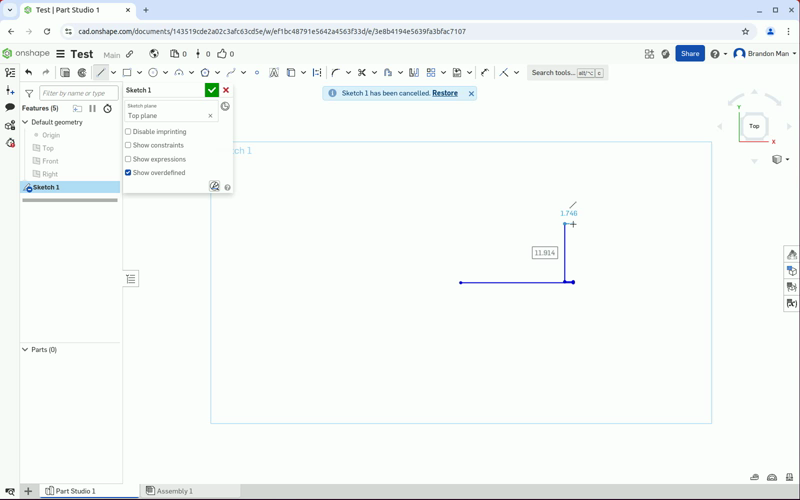
key_down(shift)
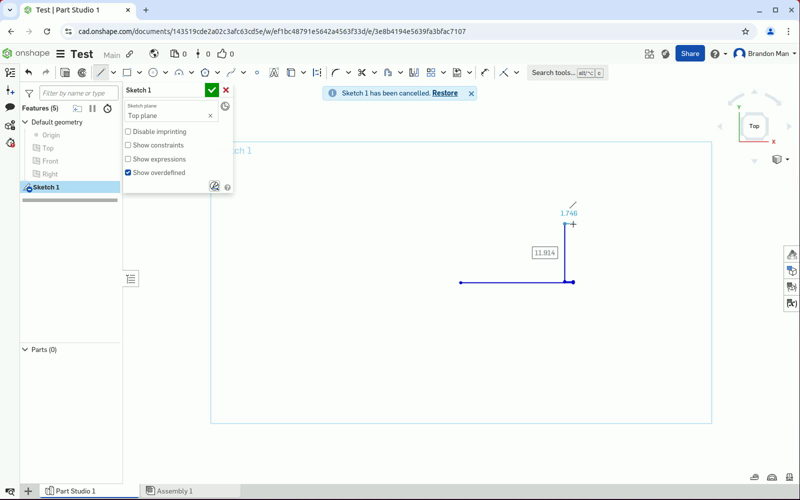
mouse_move(589, 223)
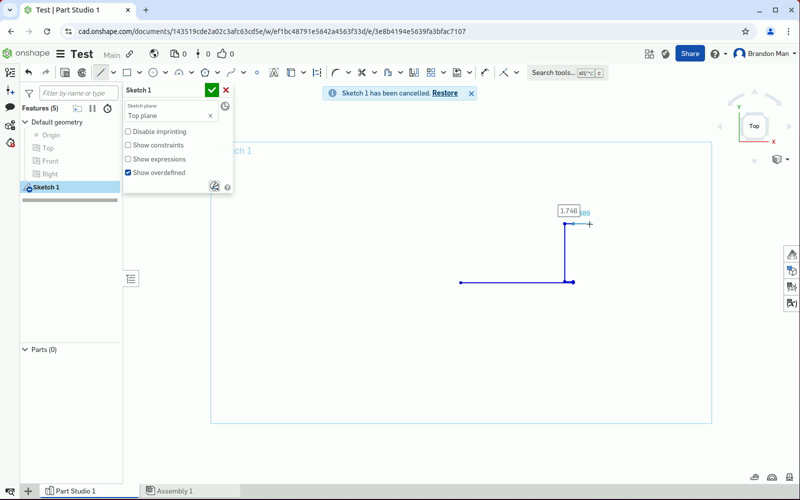
mouse_move(573, 222)
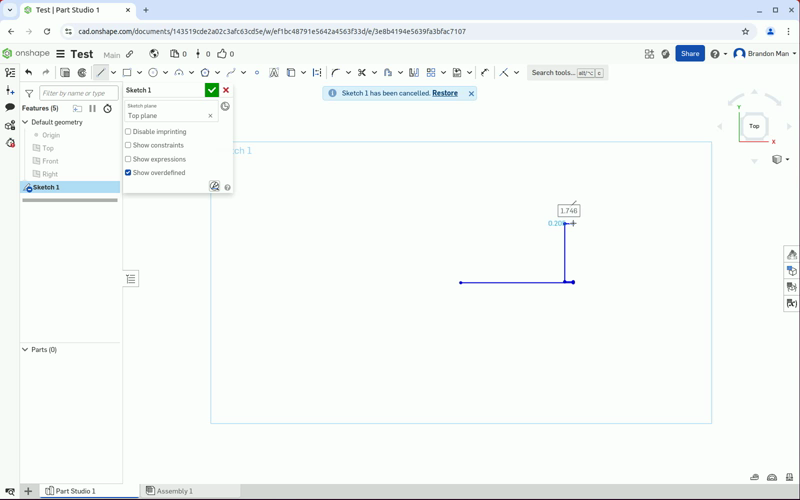
scroll(6)
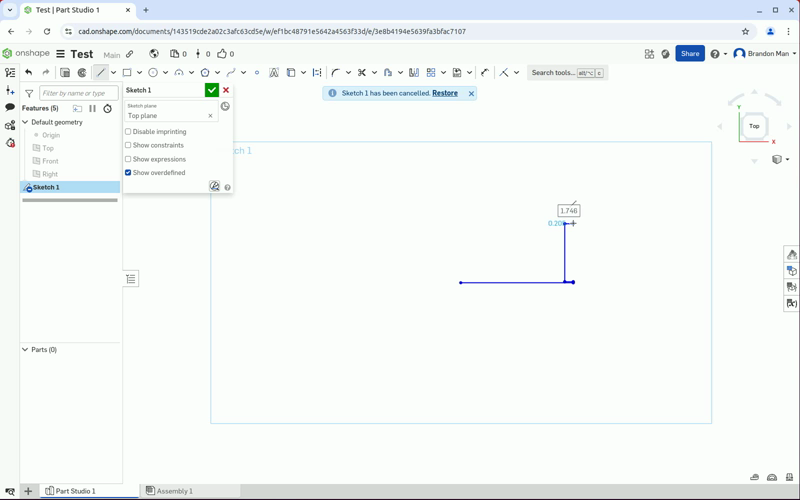
scroll(6)
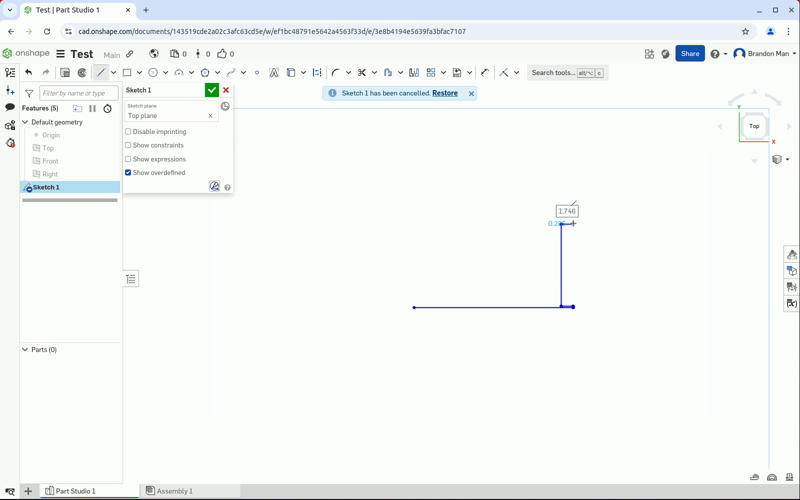
scroll(6)
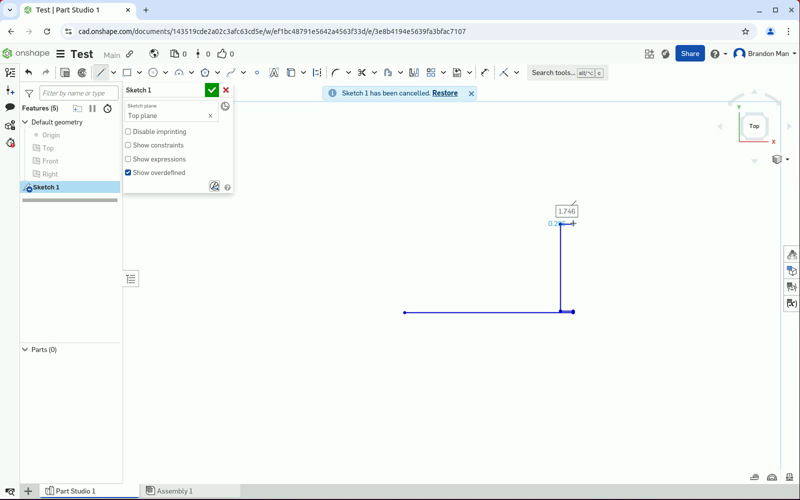
scroll(6)
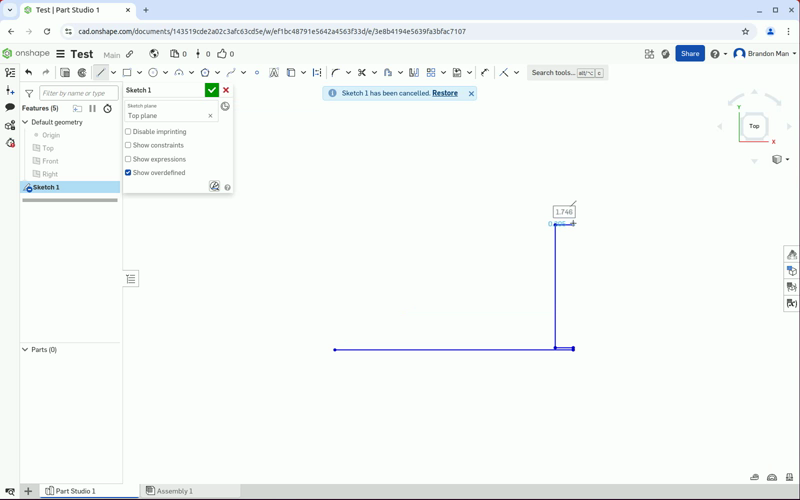
scroll(6)
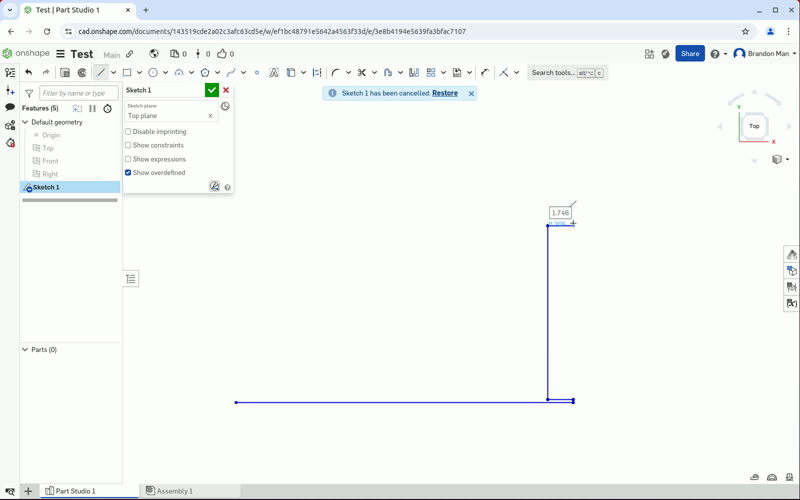
scroll(6)
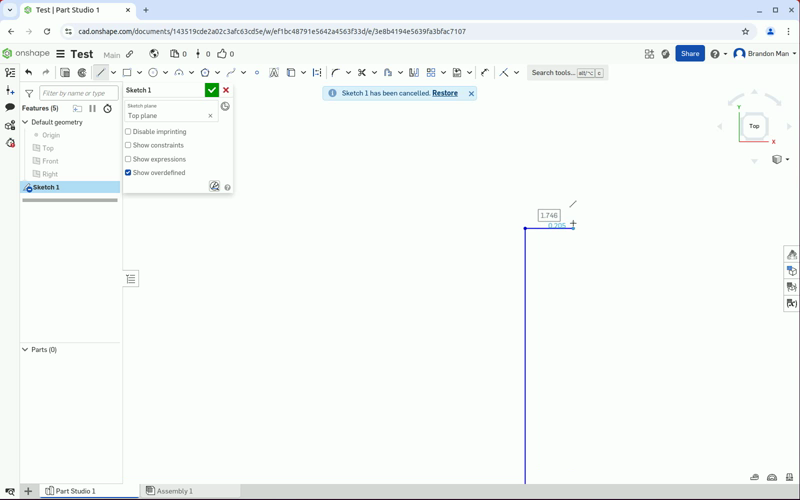
scroll(6)
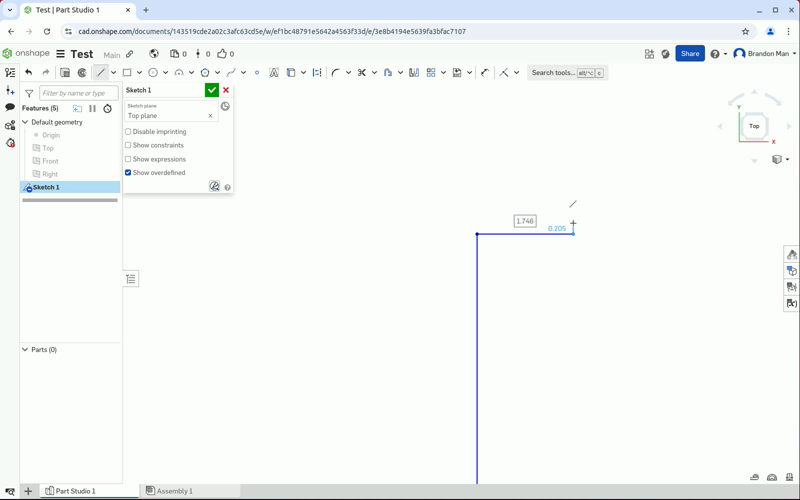
click(573, 222)
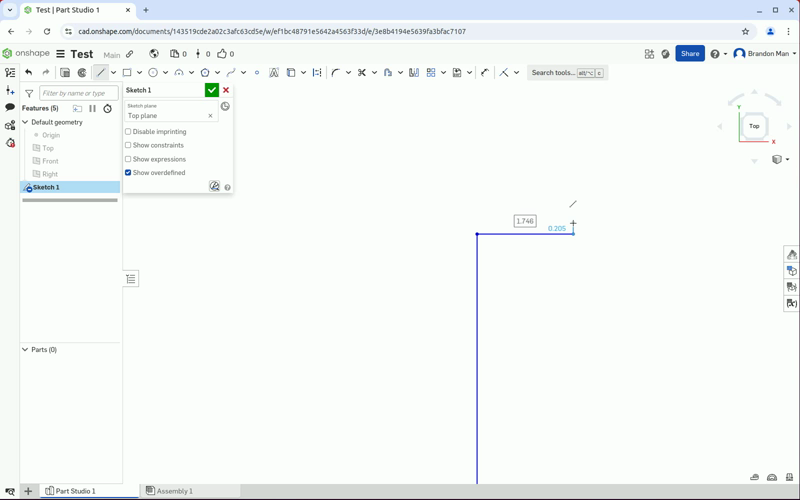
scroll(-6)
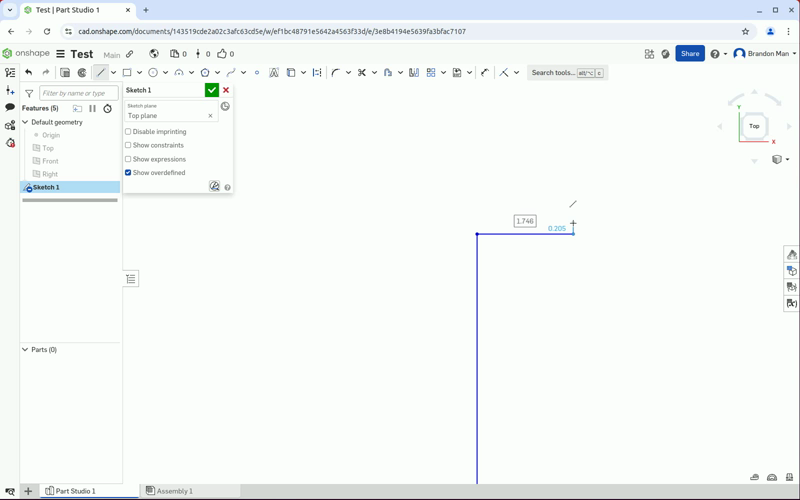
scroll(-6)
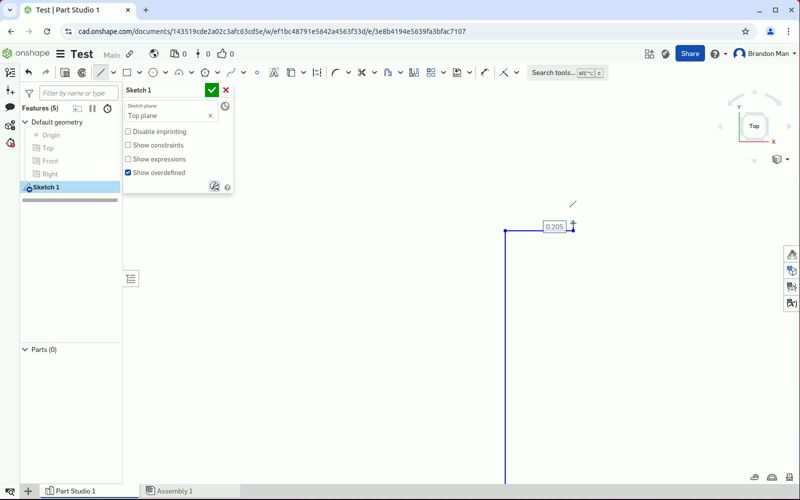
scroll(-6)
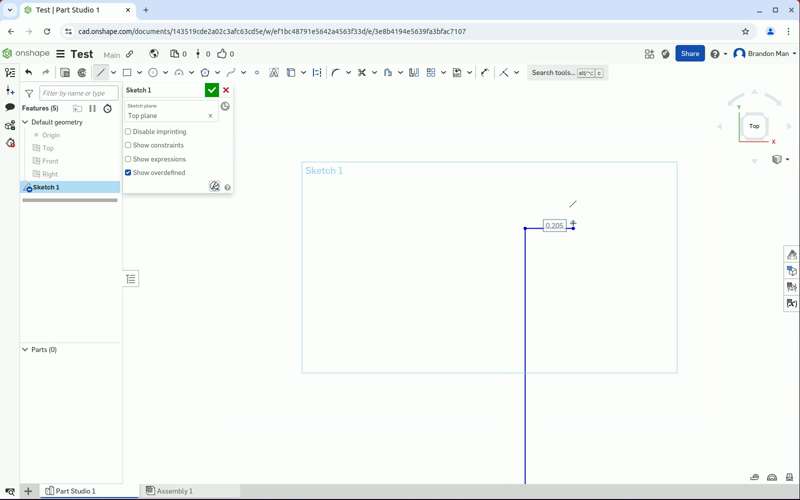
scroll(-6)
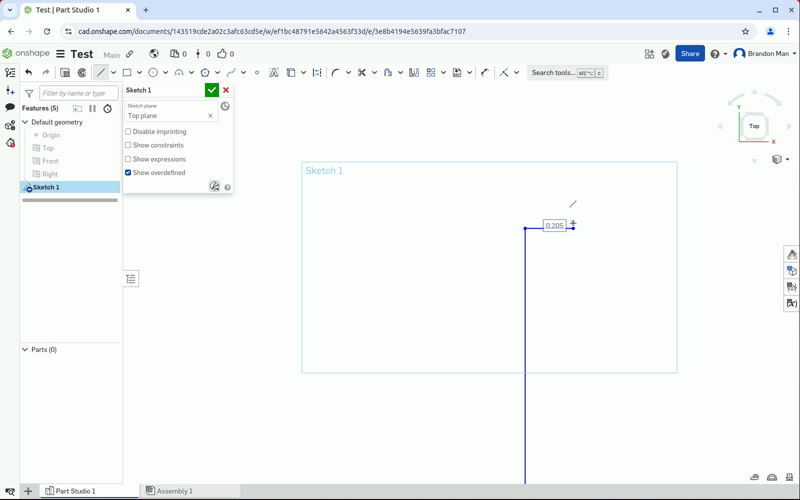
scroll(-6)
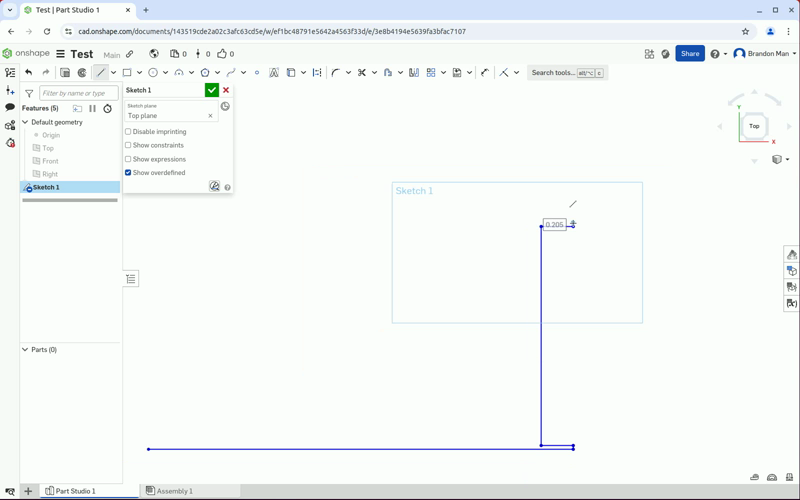
scroll(-6)
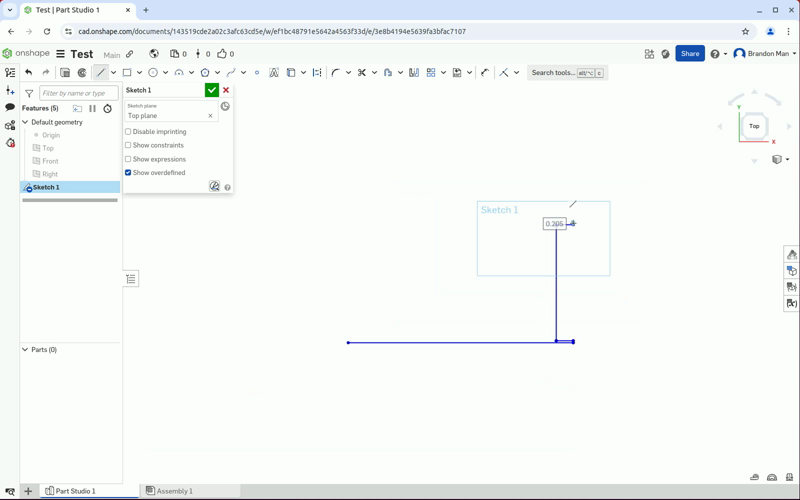
scroll(-6)
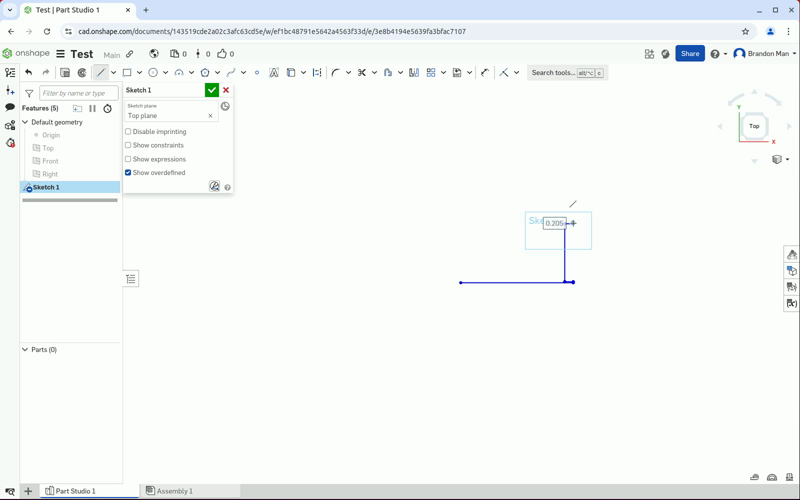
key_up(shift)
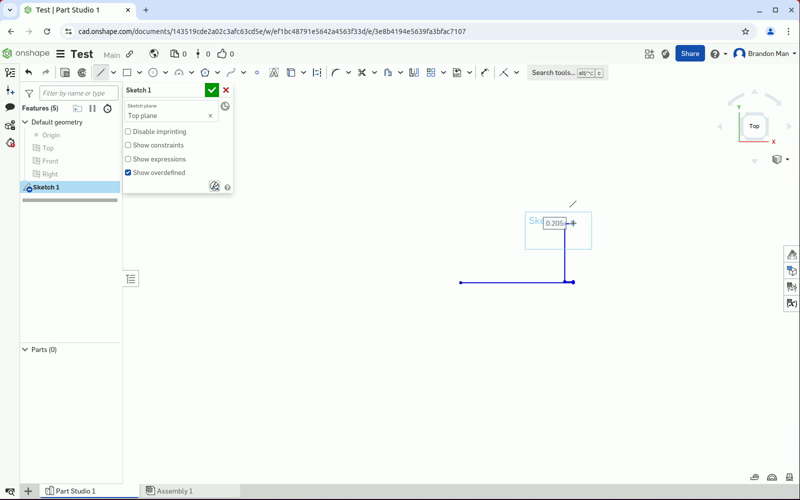
key_down(shift)
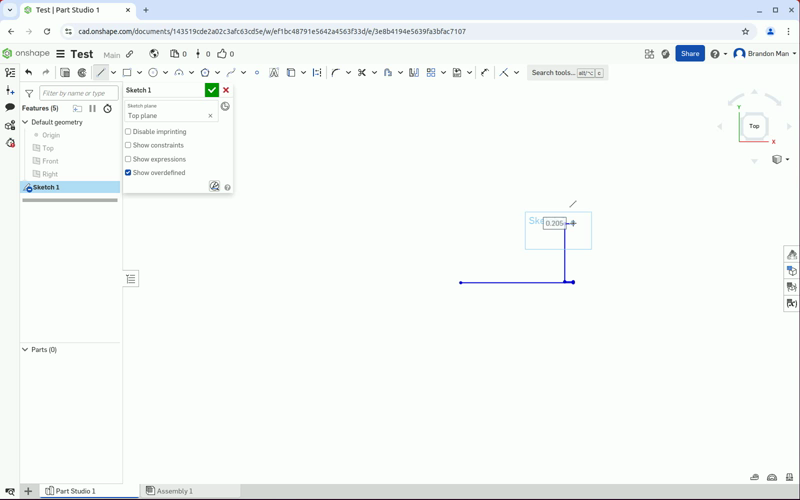
mouse_move(460, 222)
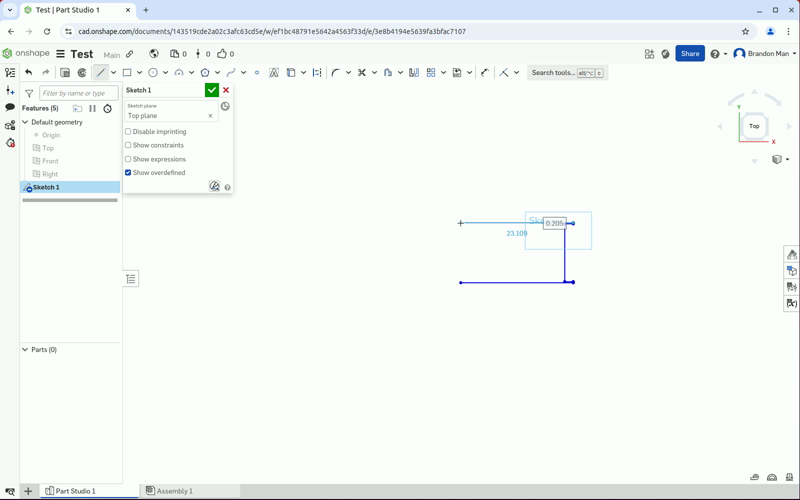
click(460, 222)
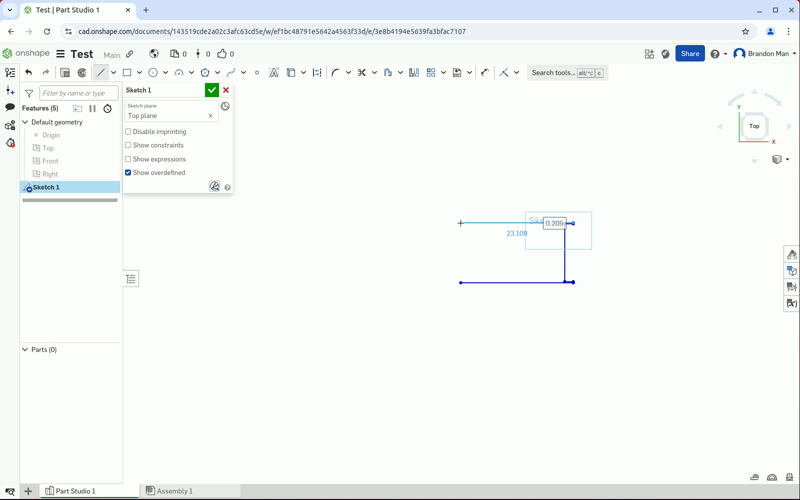
key_up(shift)
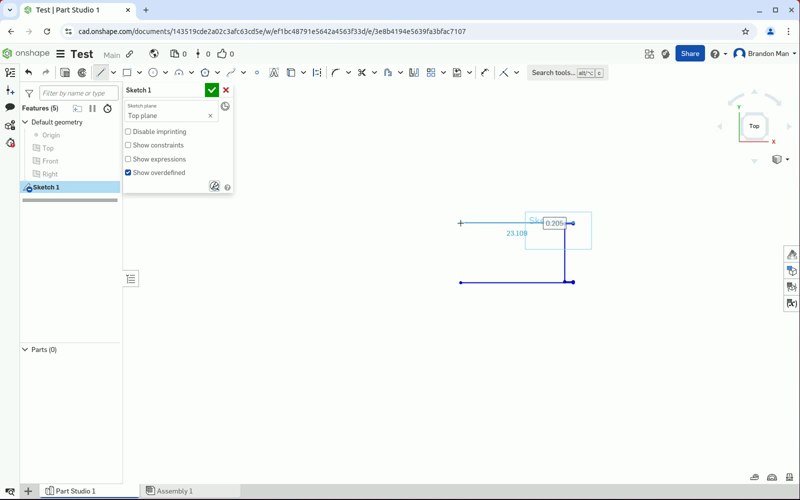
key_down(shift)
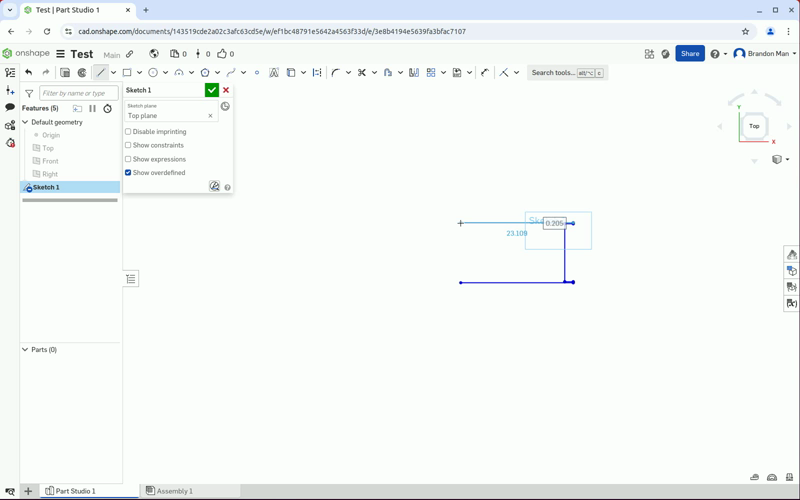
mouse_move(460, 282)
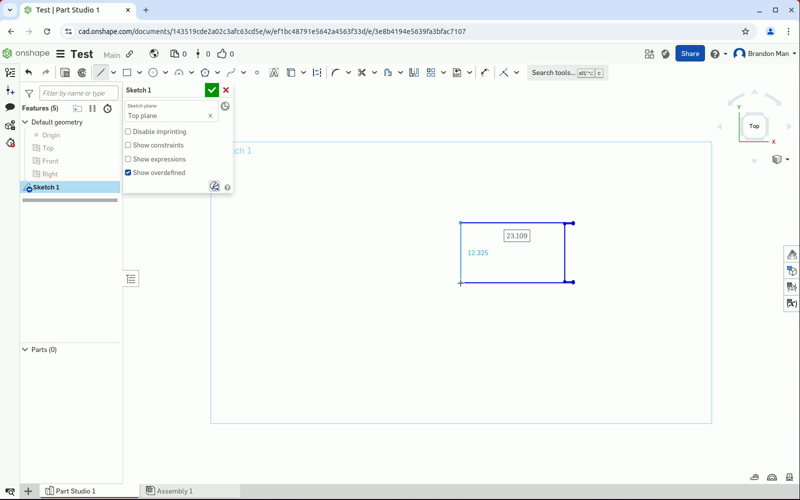
key_up(shift)
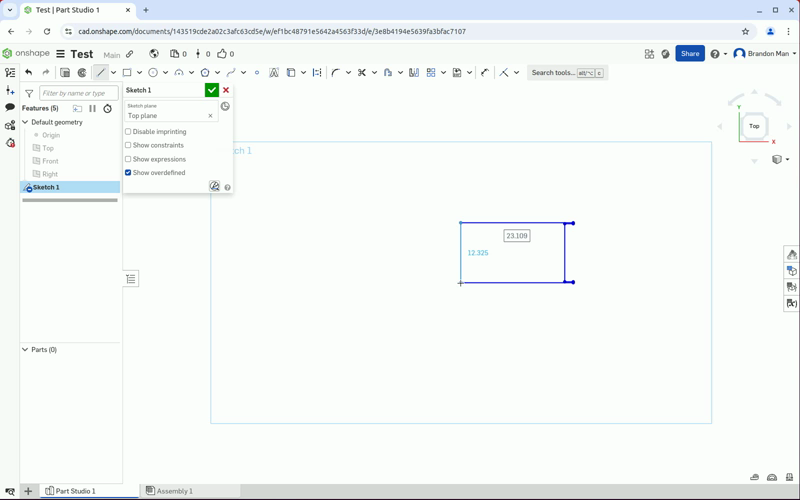
click(460, 282)
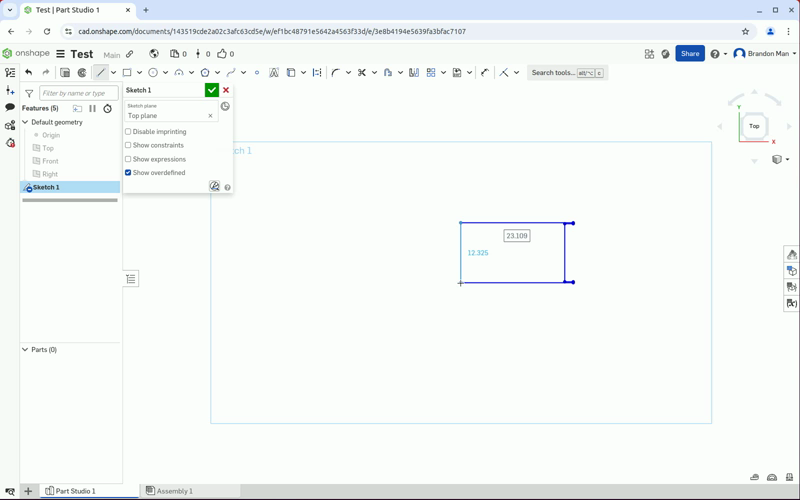
key(esc)
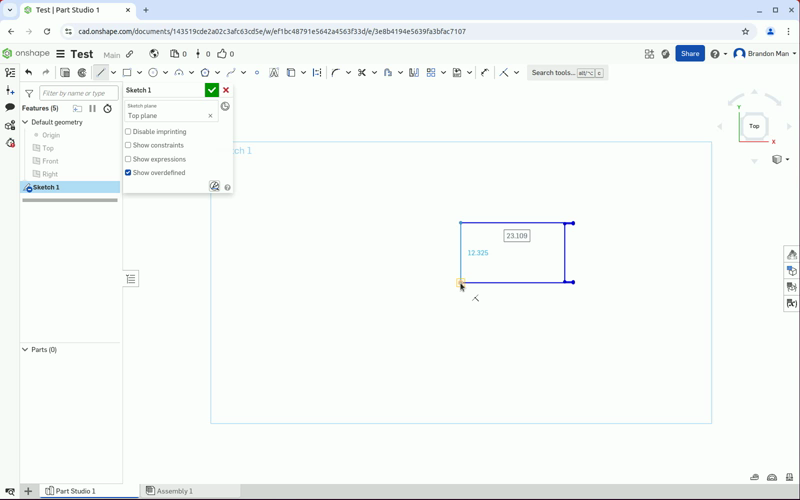
mouse_move(543, 269)
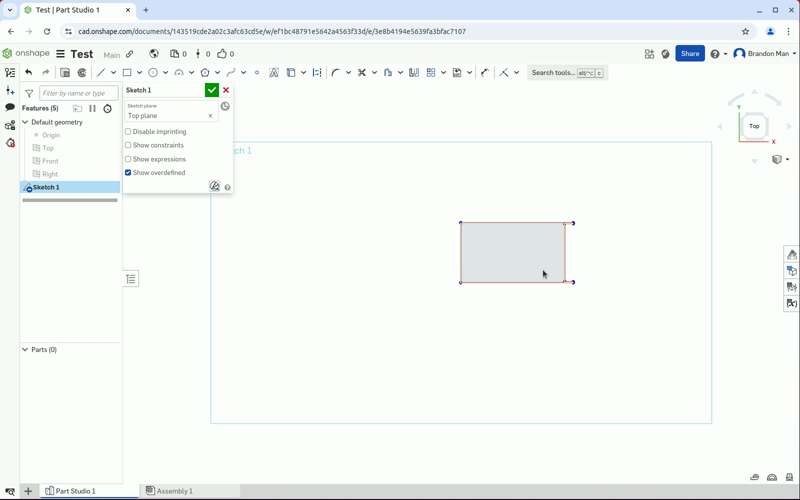
click(543, 269)
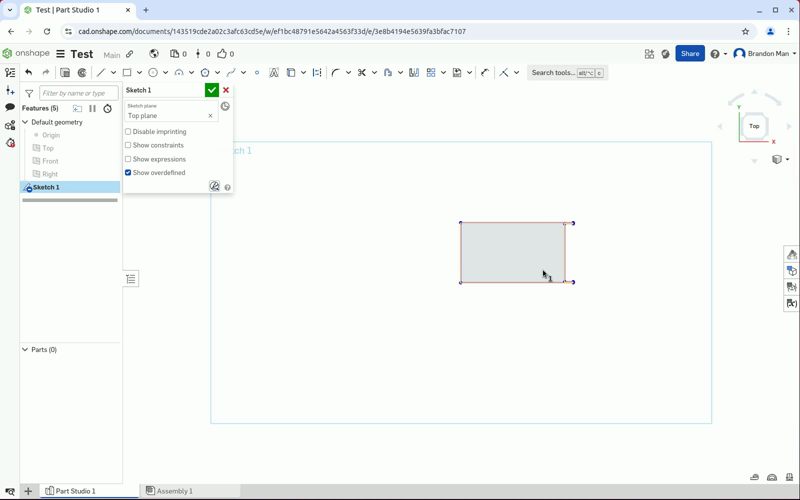
mouse_move(73, 352)
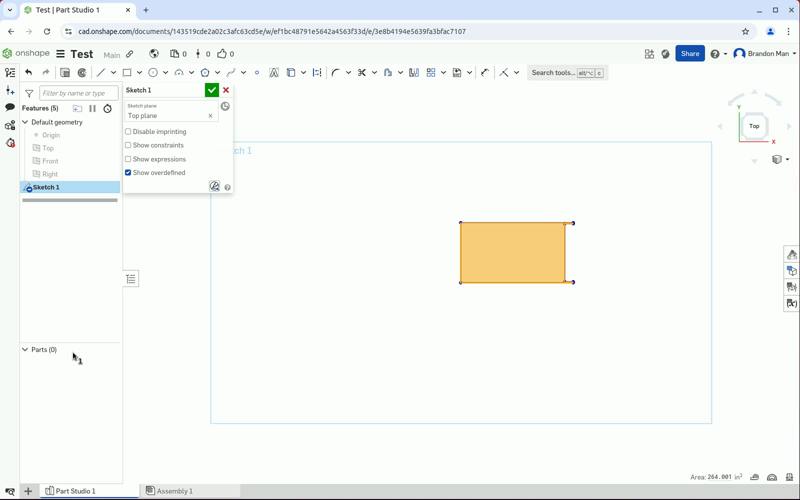
key(shift+y)
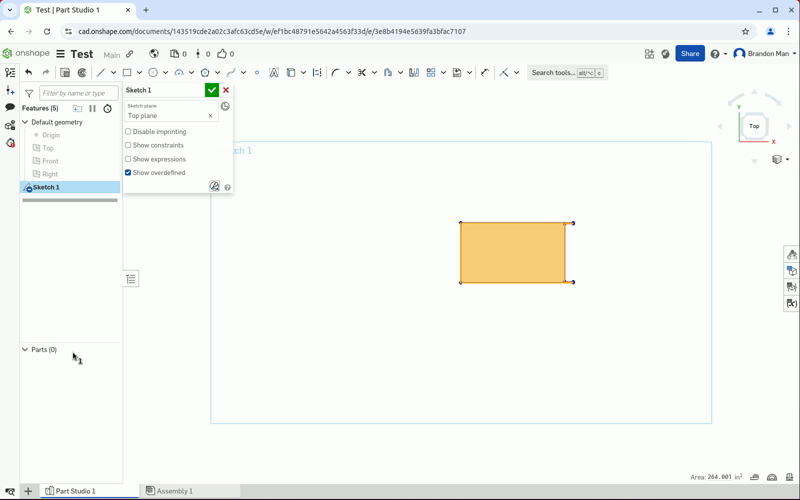
key(shift+e)
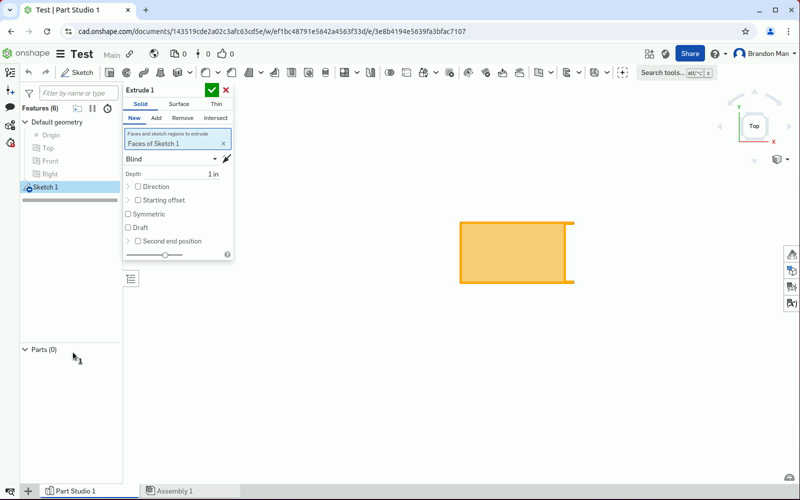
mouse_move(143, 106)
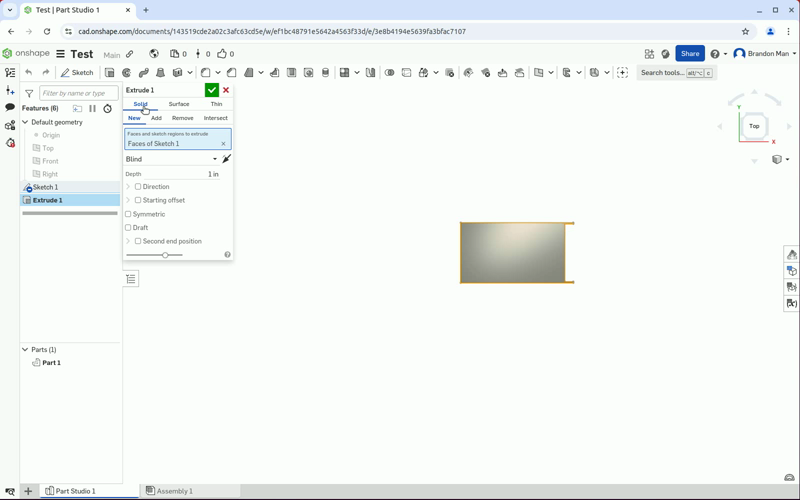
click(143, 106)
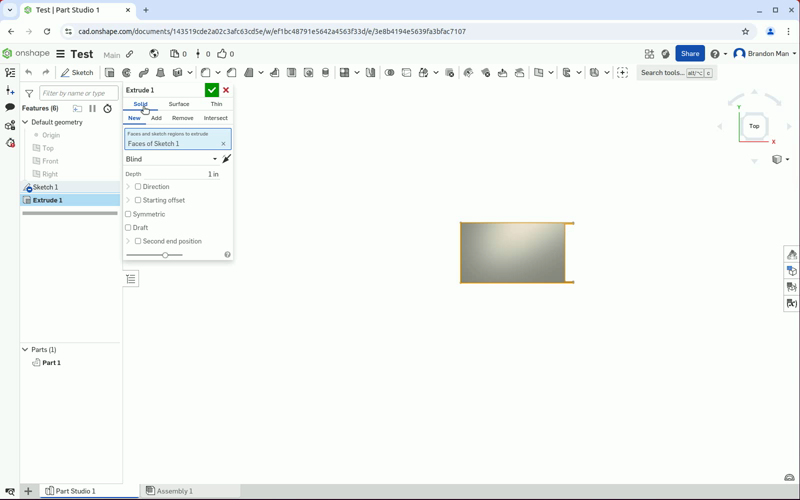
mouse_move(137, 120)
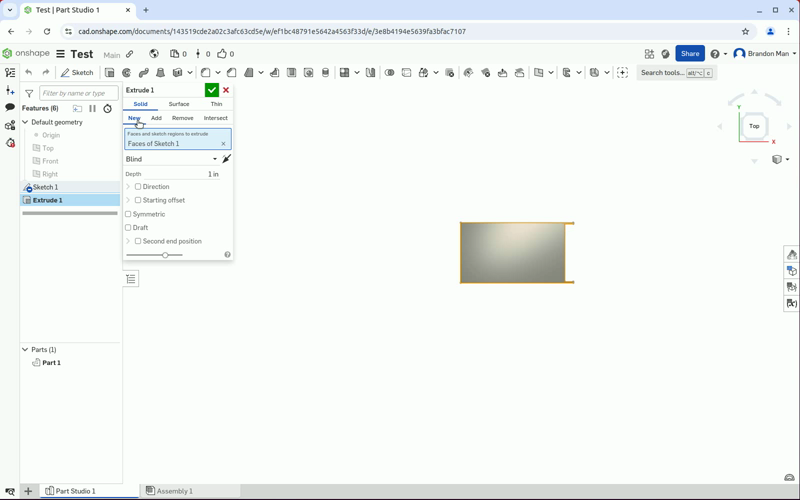
click(137, 120)
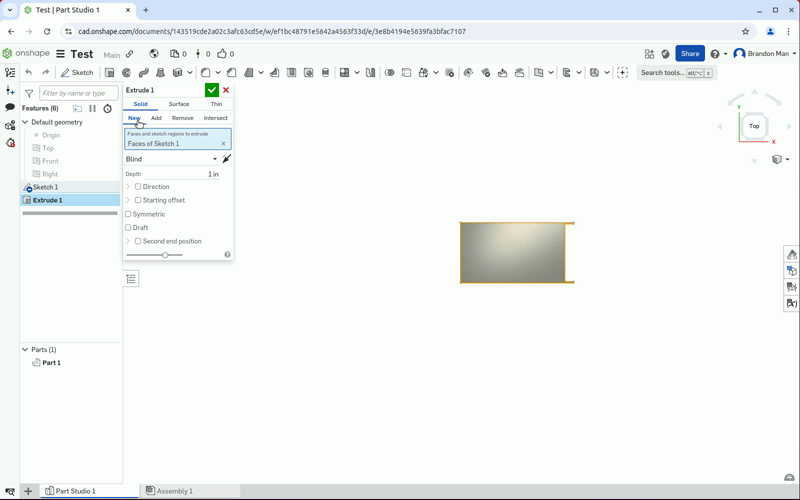
key(tab, 4)
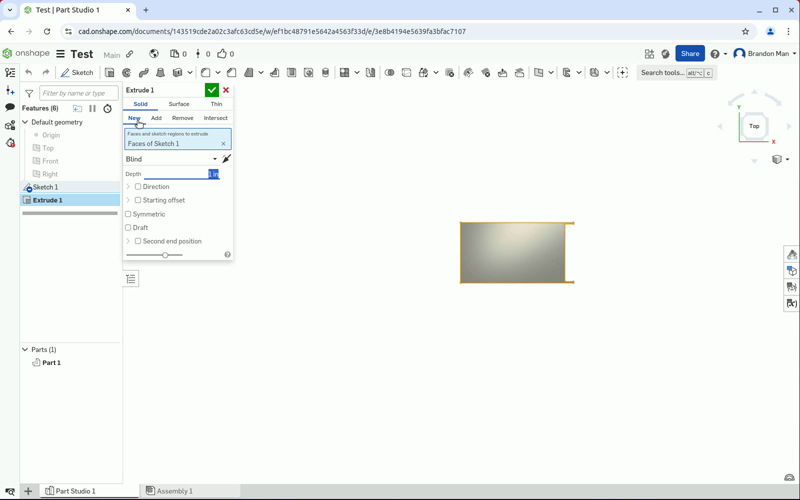
text(3.129)
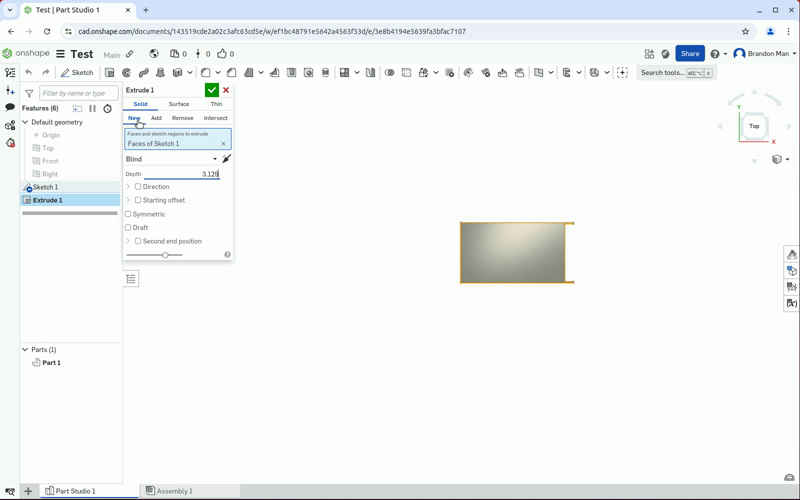
key(enter)
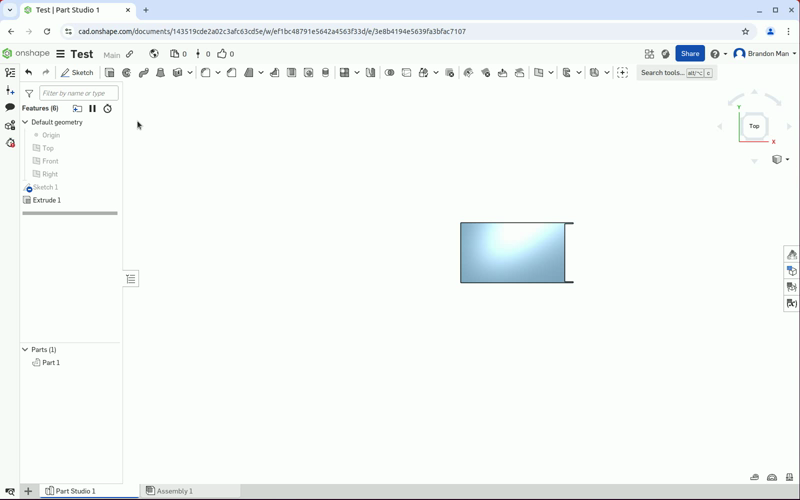
key(shift+h)
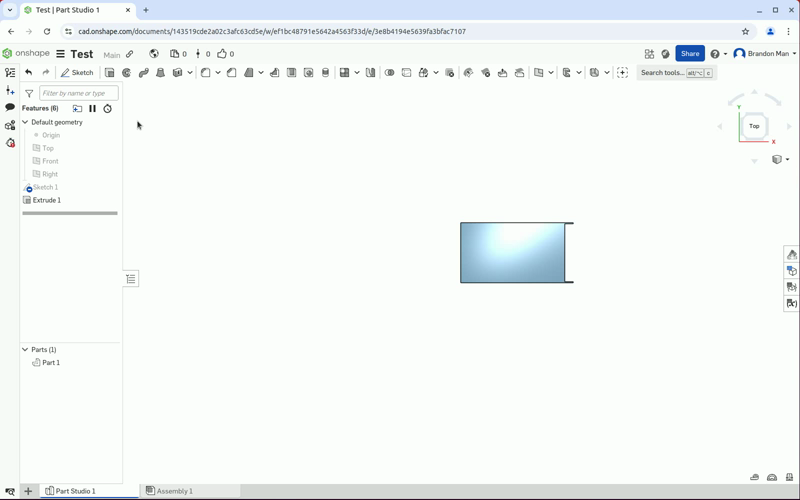
key(shift+h)
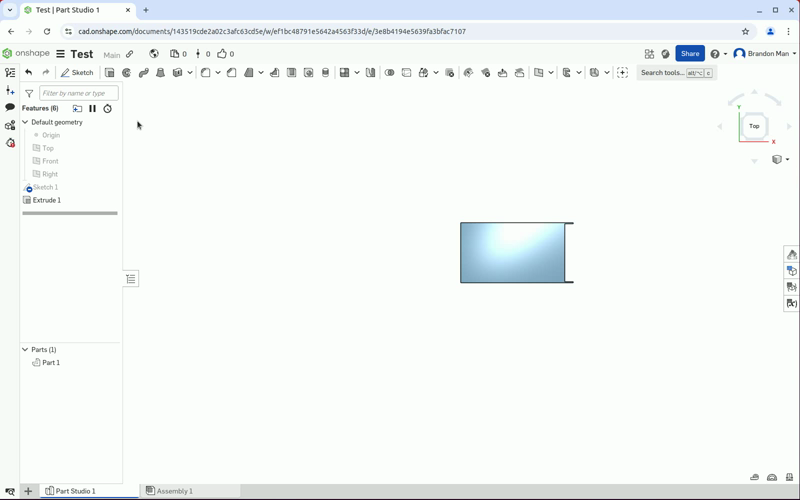
mouse_move(73, 189)
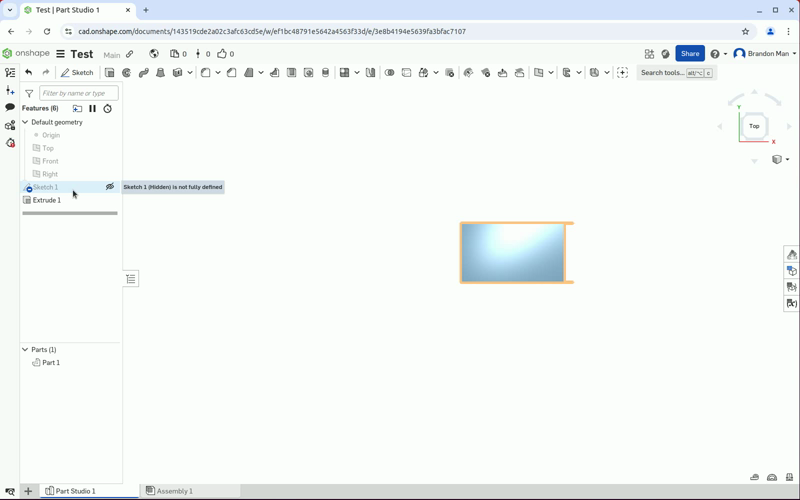
click(73, 189)
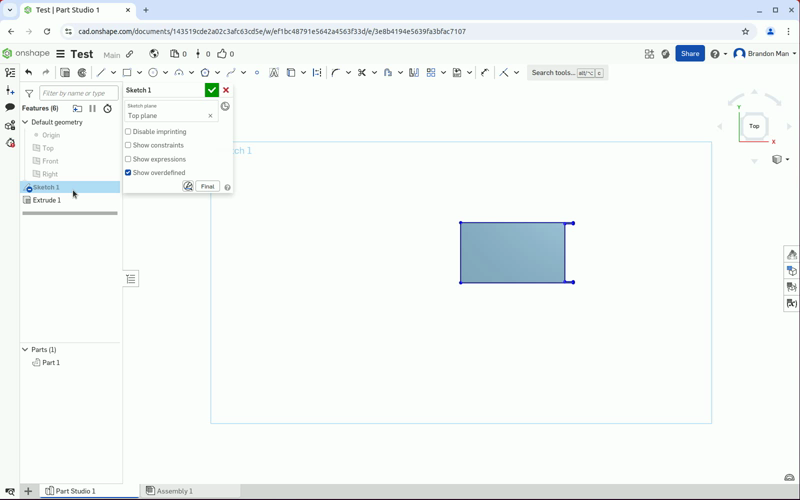
mouse_move(229, 92)
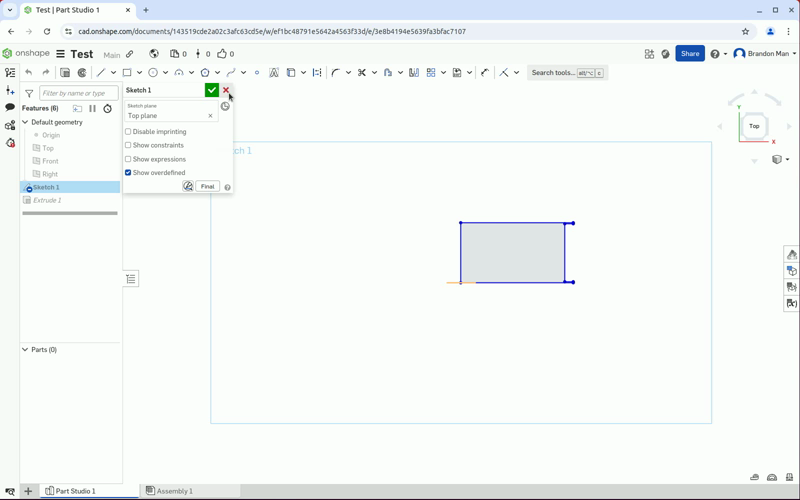
click(229, 92)
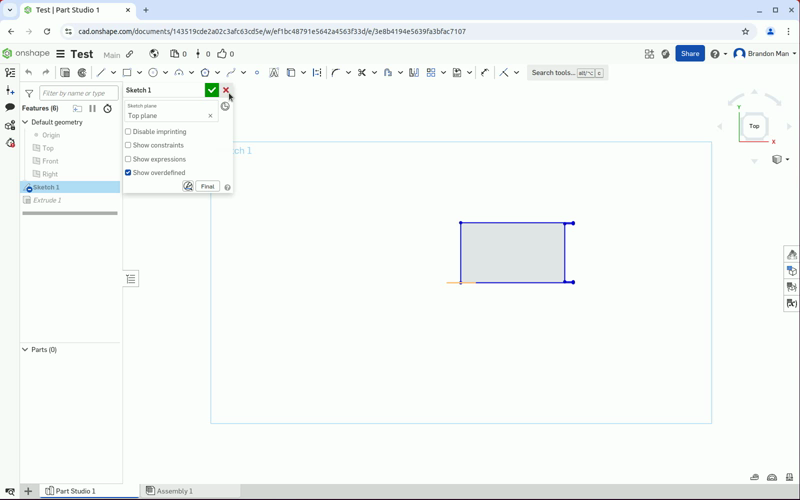
key(shift+s)
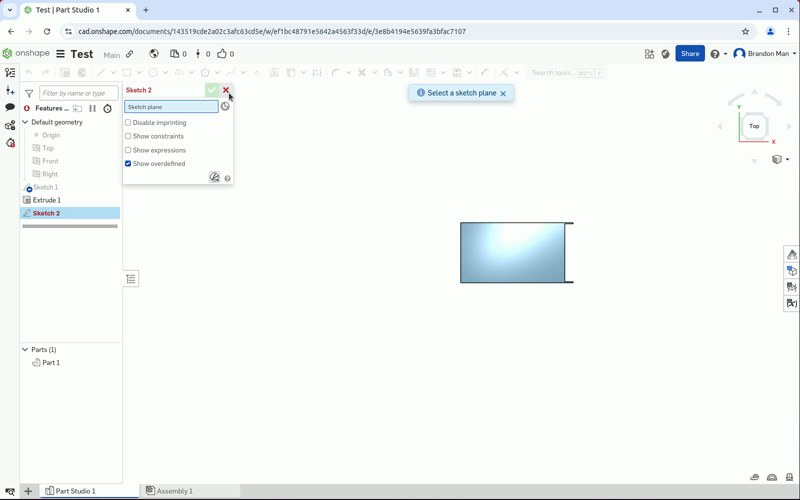
mouse_move(73, 150)
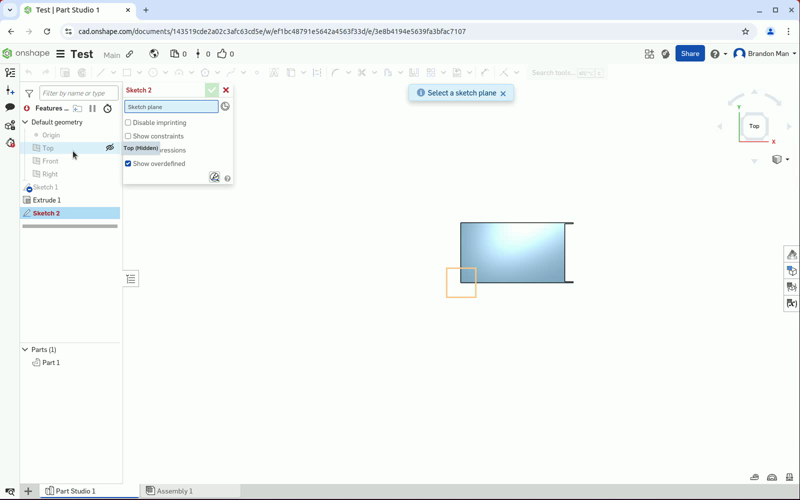
click(73, 150)
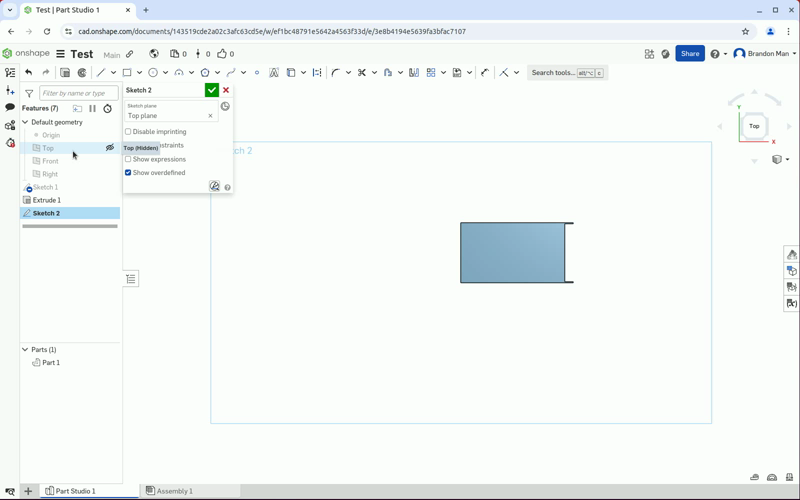
mouse_move(73, 352)
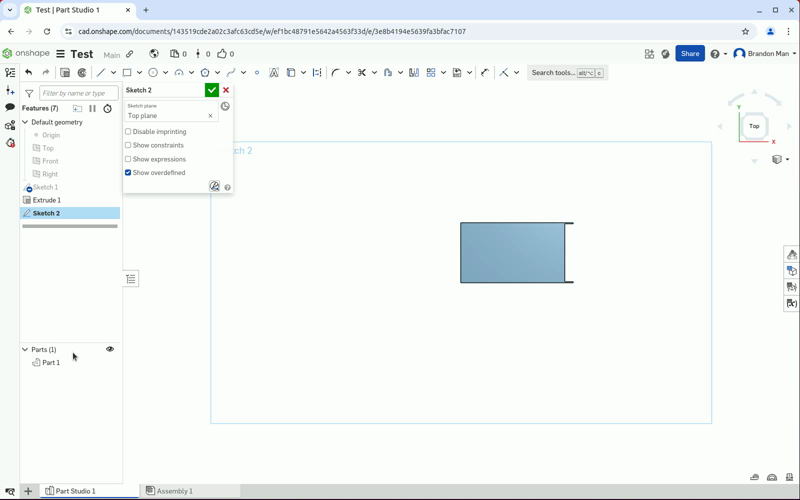
key(y)
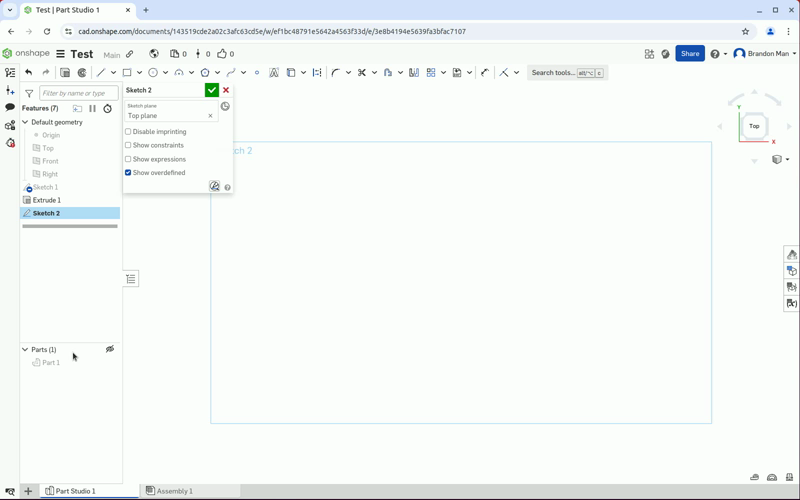
key(l)
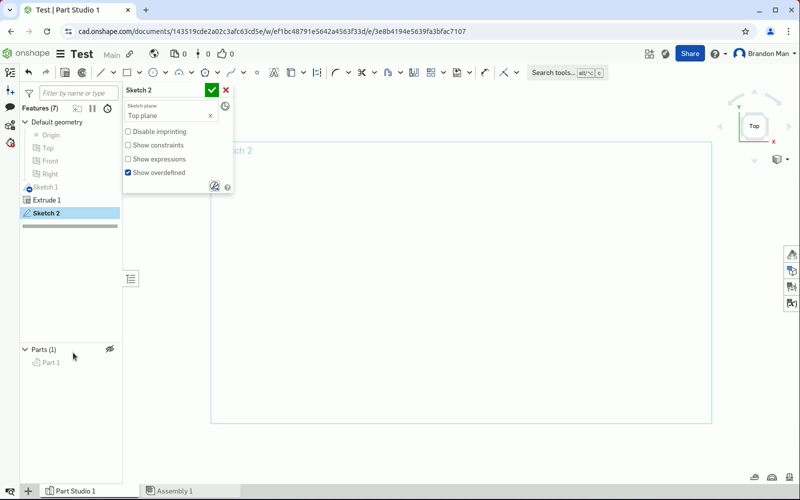
key_down(shift)
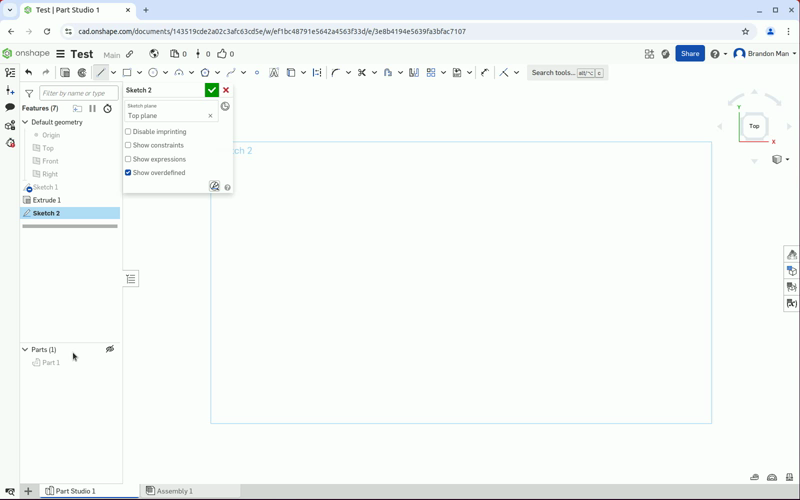
mouse_move(564, 281)
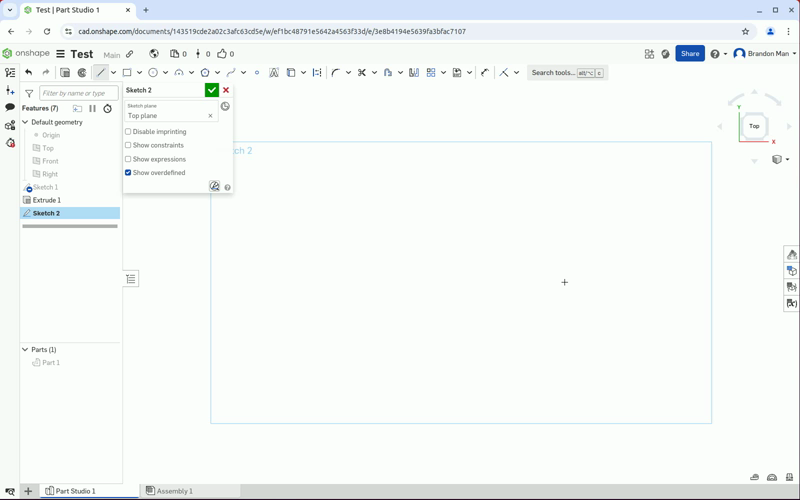
click(564, 281)
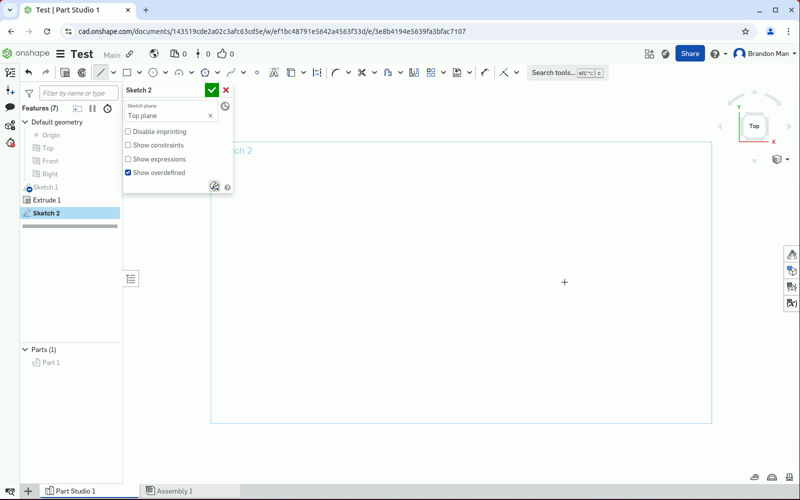
key_up(shift)
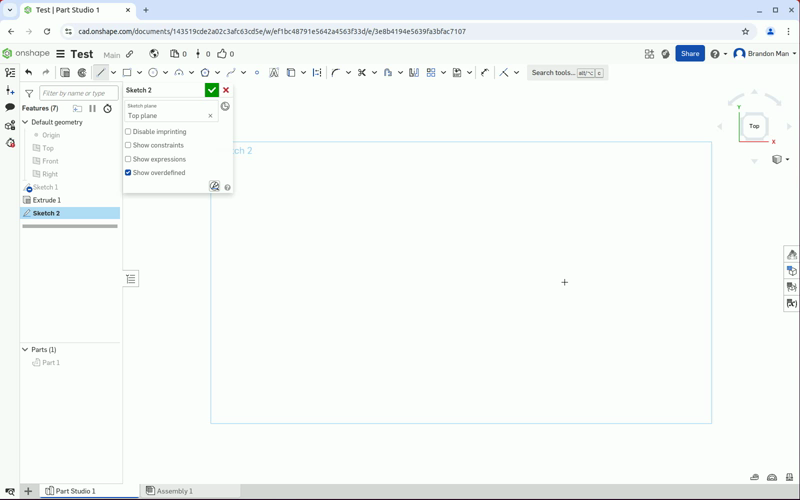
key_down(shift)
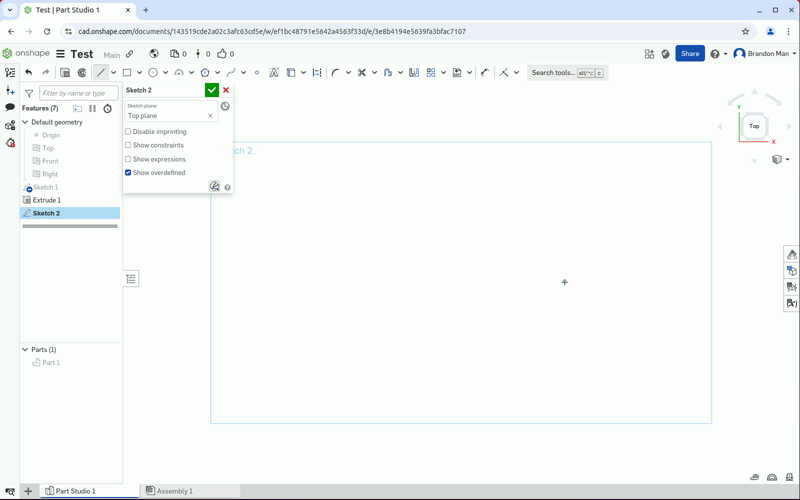
mouse_move(589, 281)
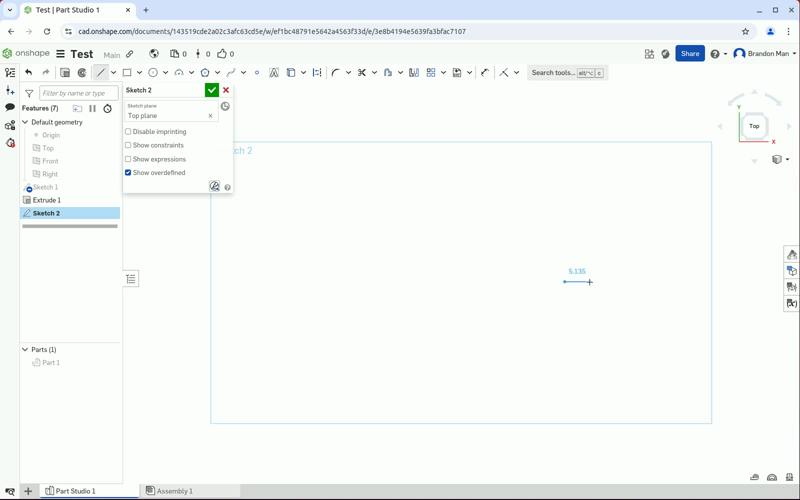
mouse_move(573, 281)
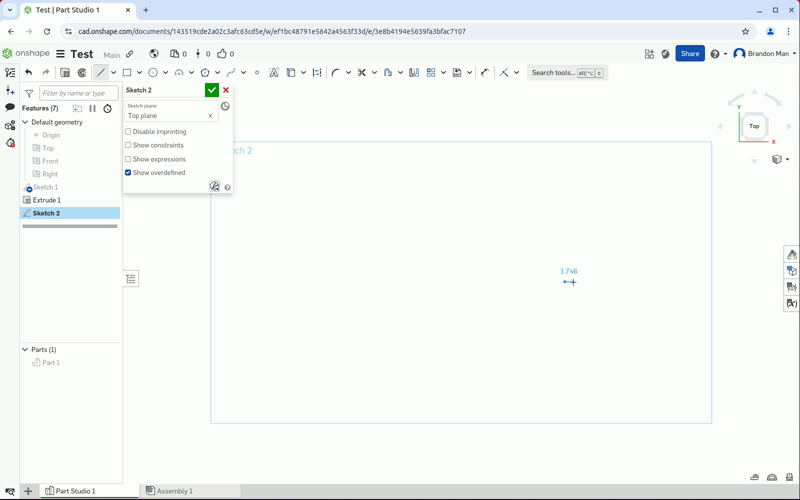
click(573, 281)
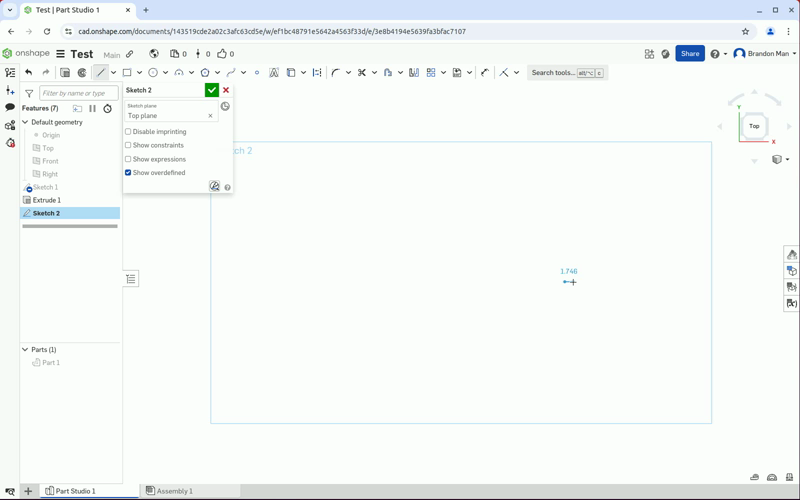
key_up(shift)
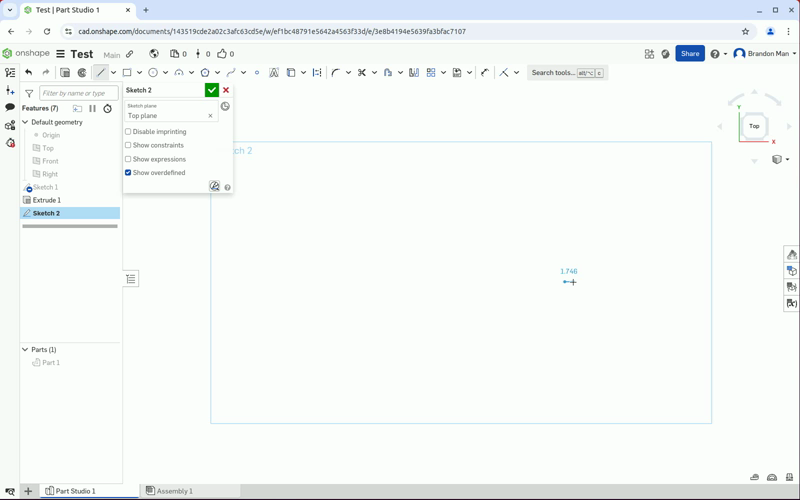
key_down(shift)
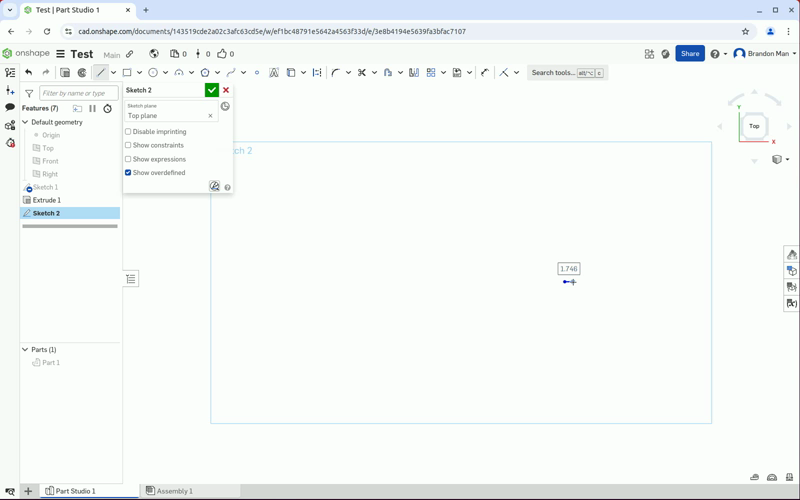
mouse_move(589, 281)
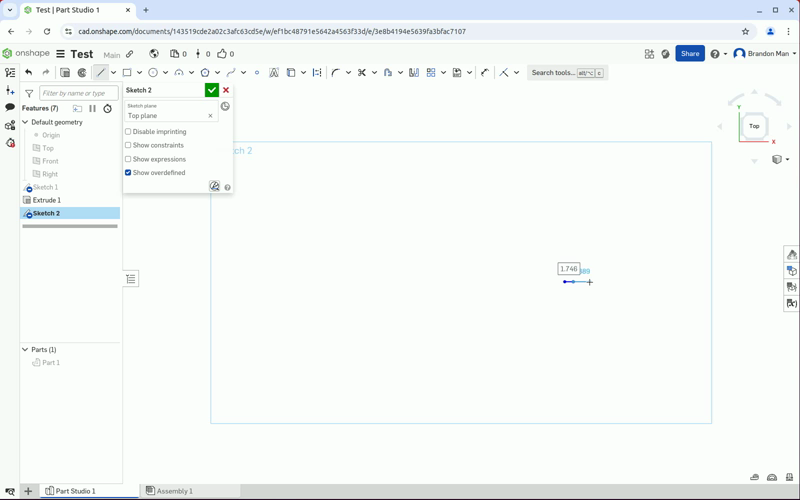
mouse_move(573, 222)
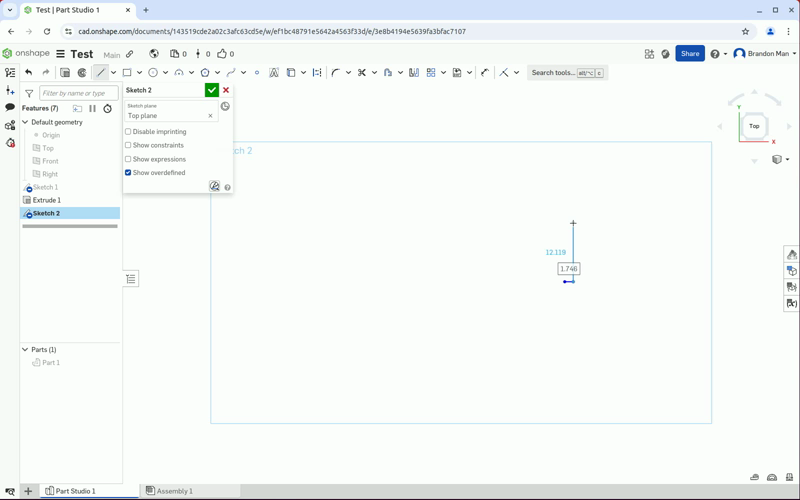
click(573, 222)
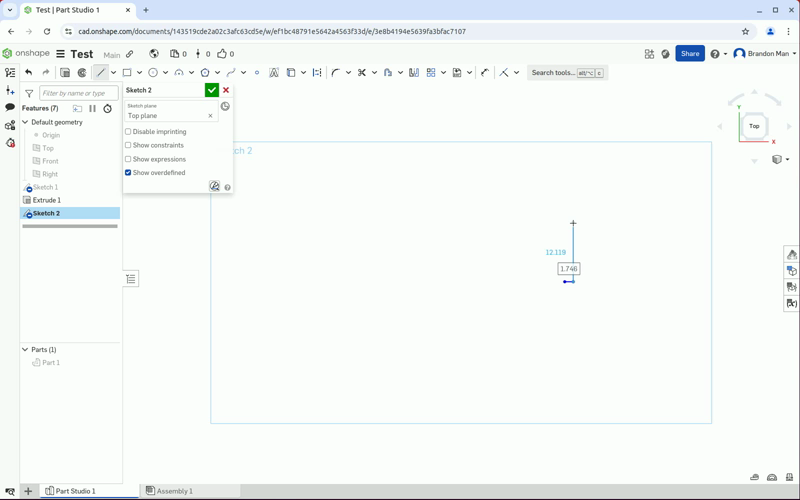
key_up(shift)
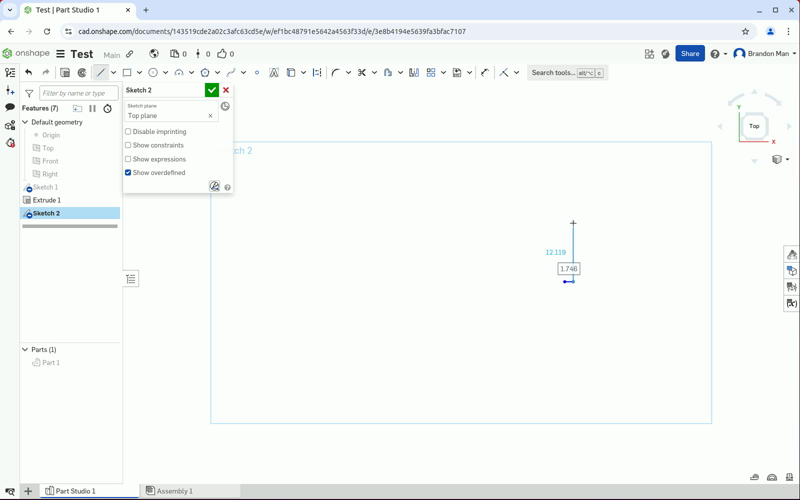
key_down(shift)
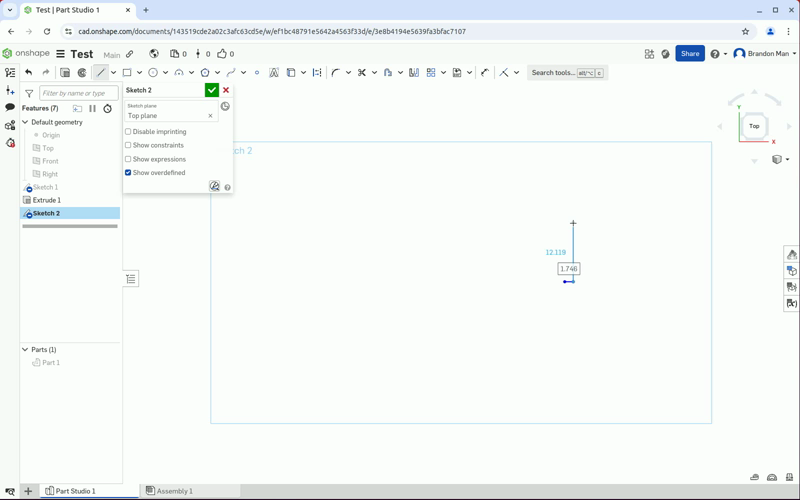
mouse_move(589, 222)
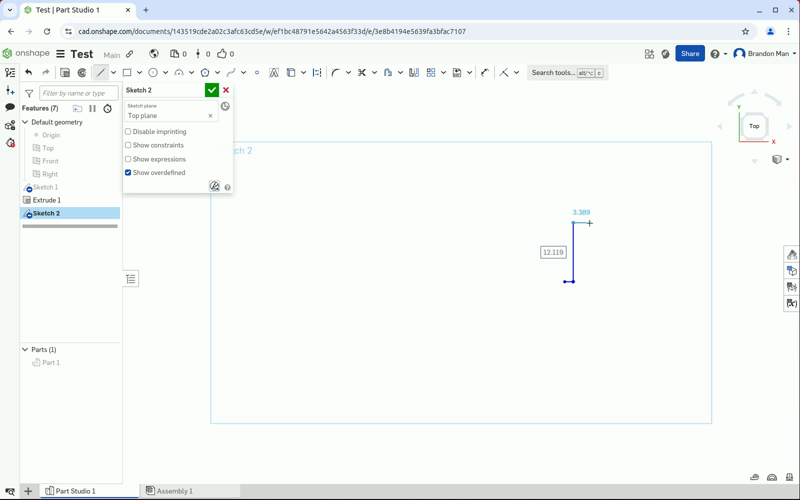
mouse_move(564, 222)
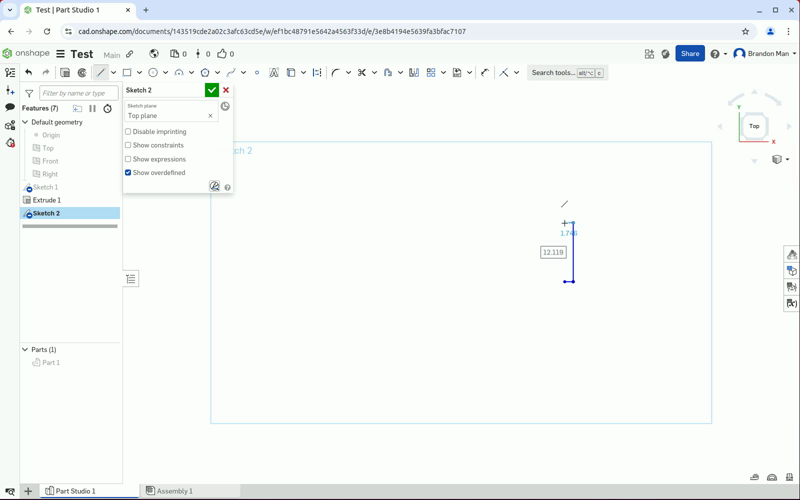
click(564, 222)
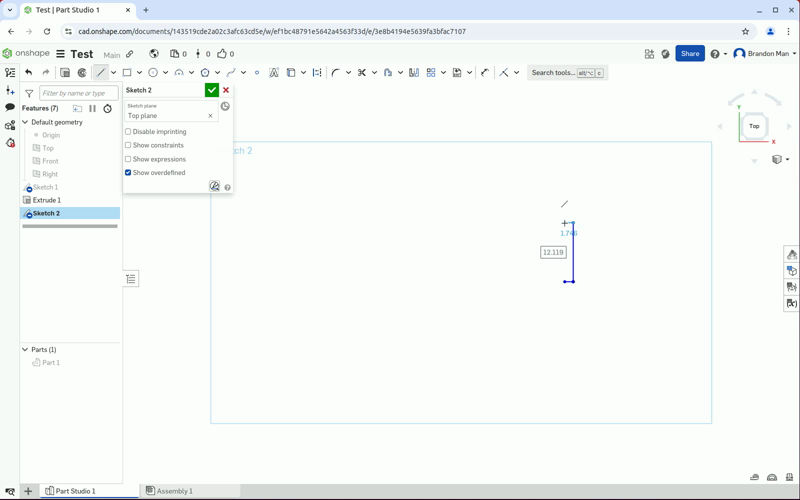
key_up(shift)
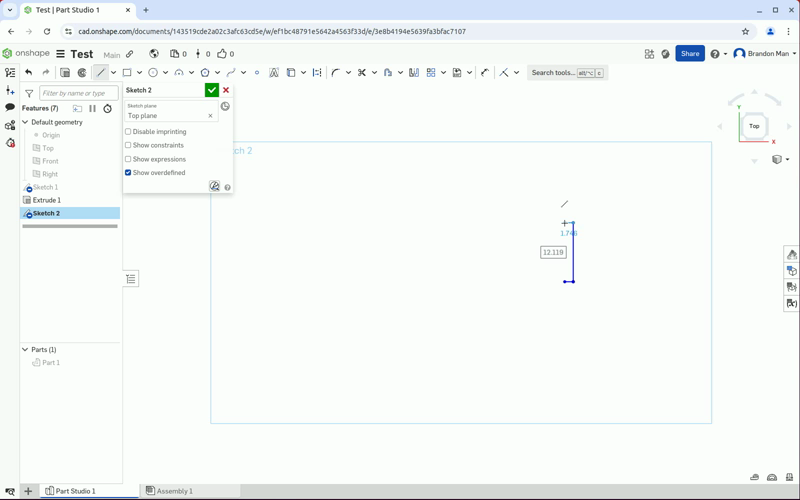
mouse_move(589, 222)
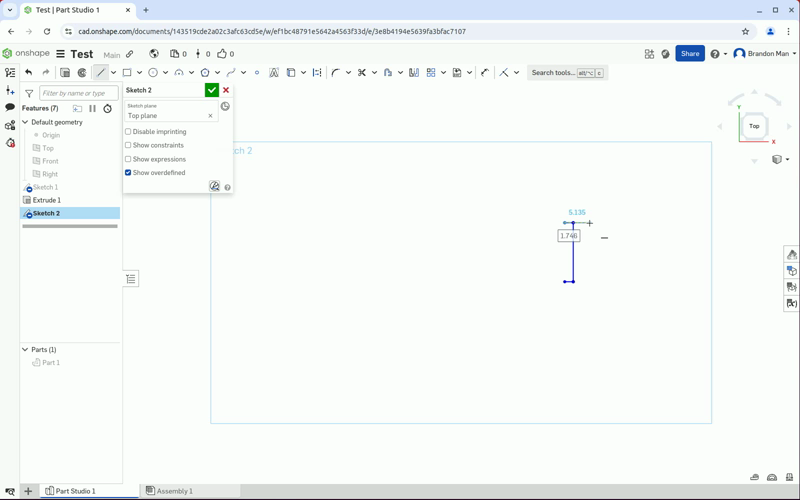
key_down(shift)
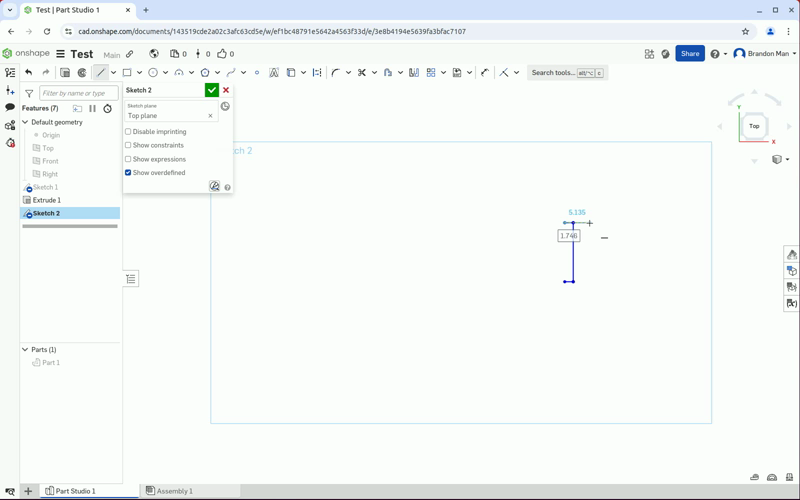
mouse_move(564, 281)
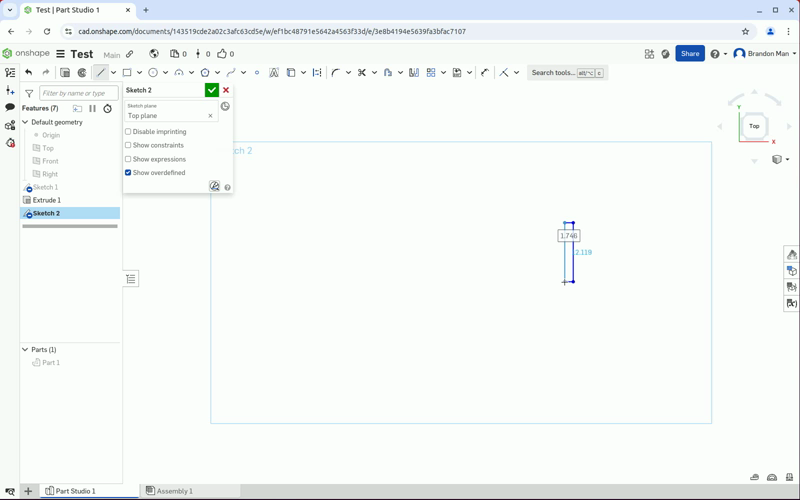
key_up(shift)
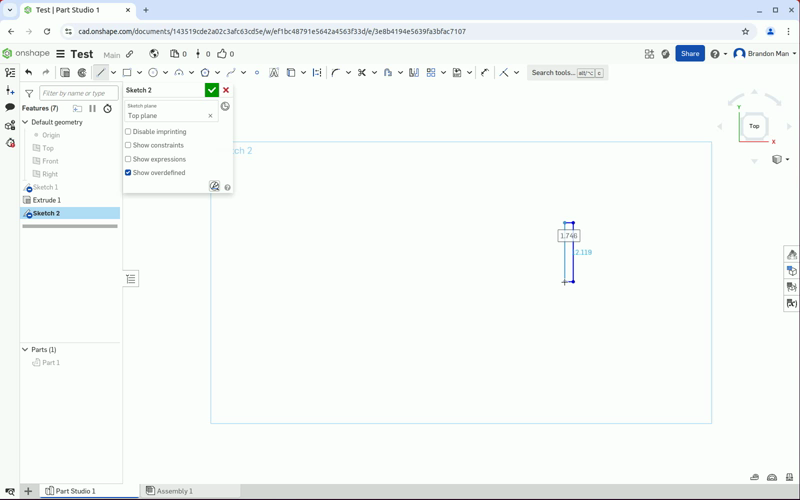
click(564, 281)
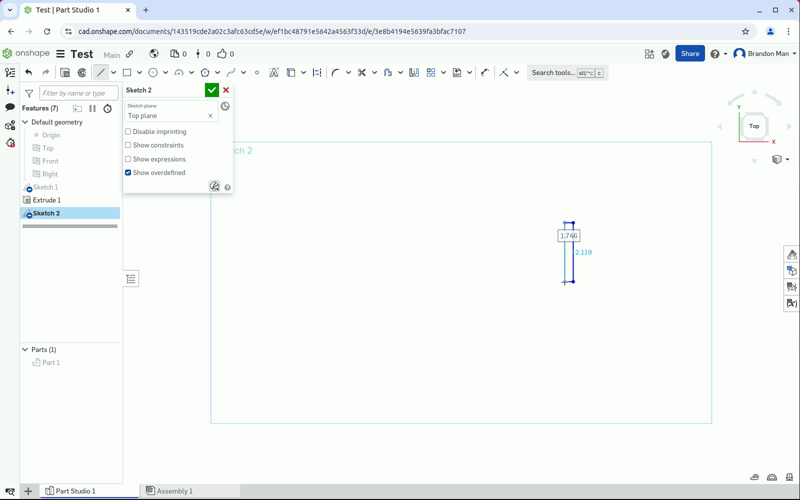
key(esc)
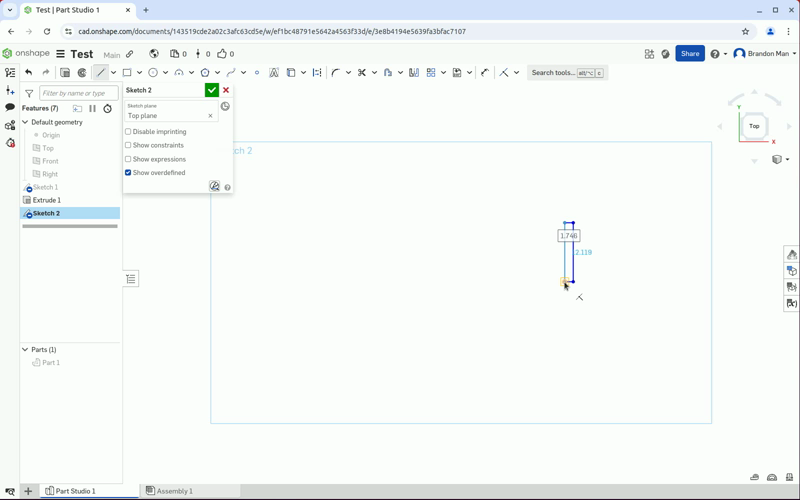
mouse_move(567, 274)
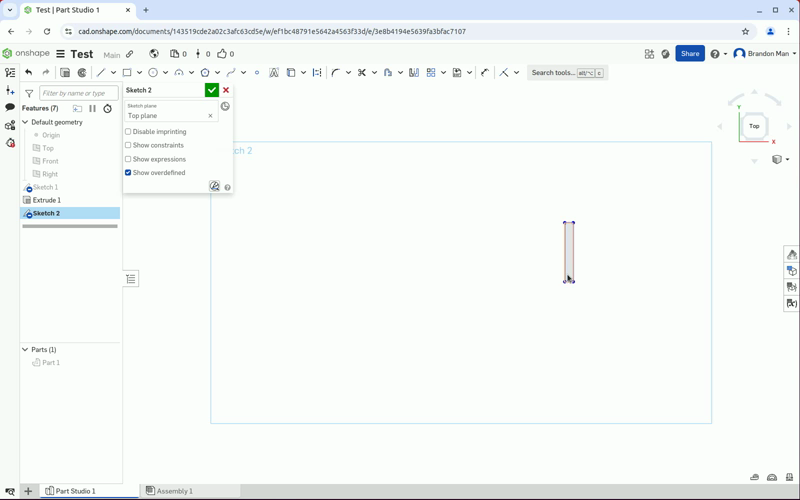
scroll(6)
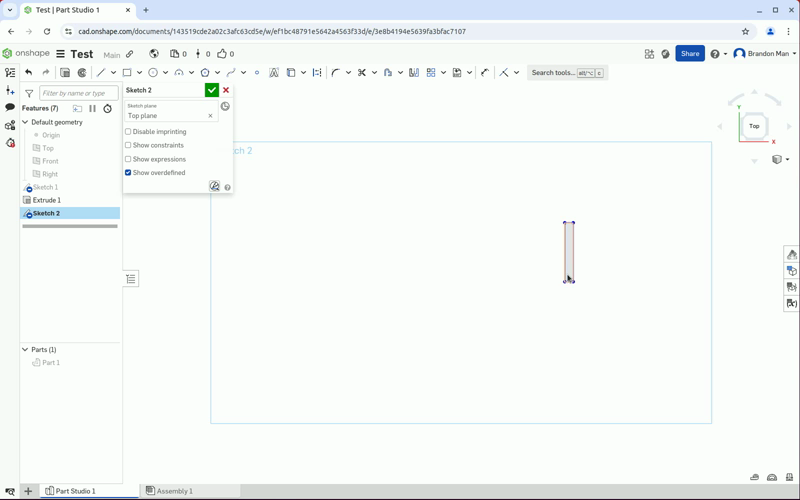
scroll(6)
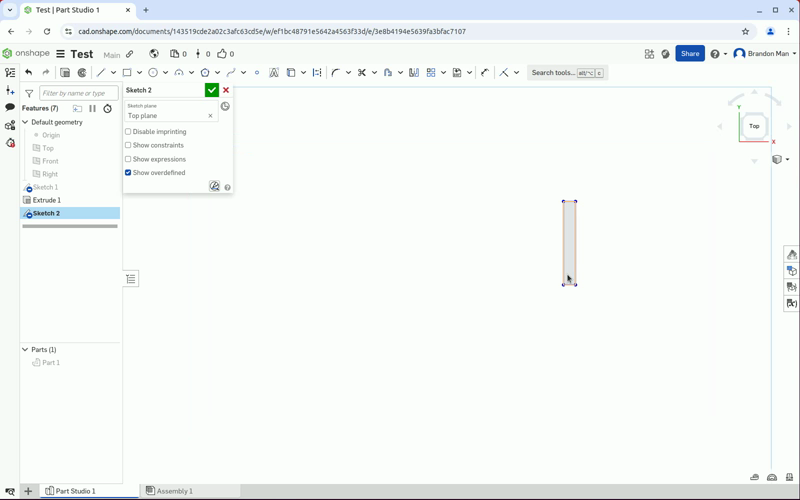
scroll(6)
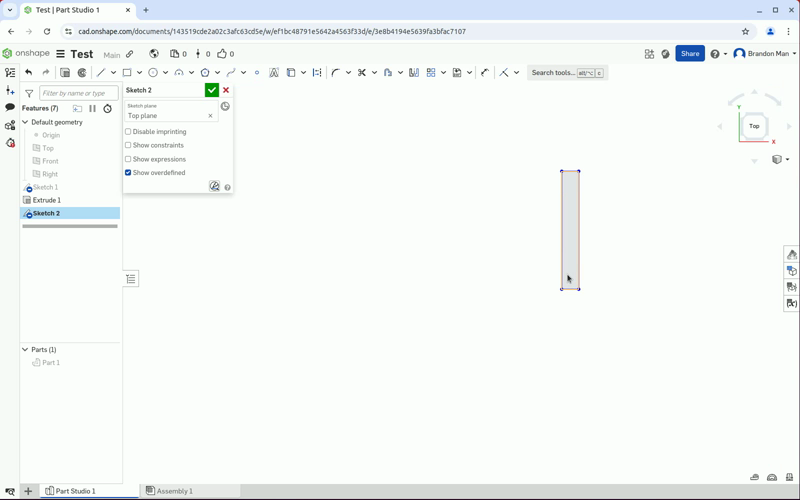
scroll(6)
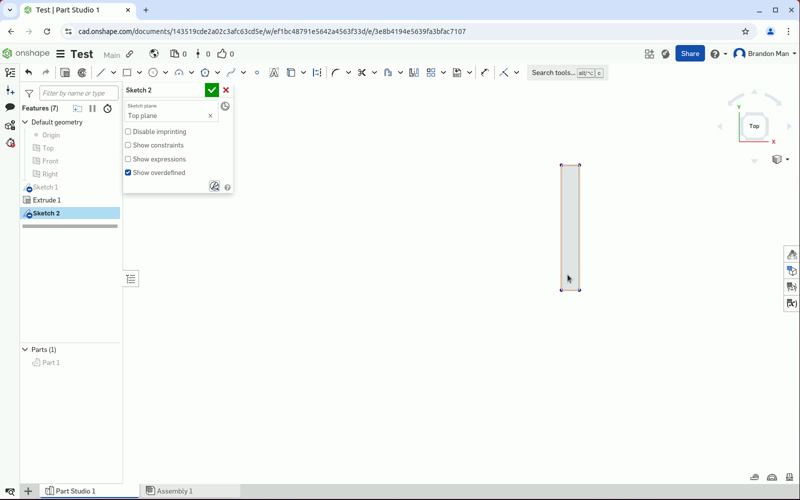
scroll(6)
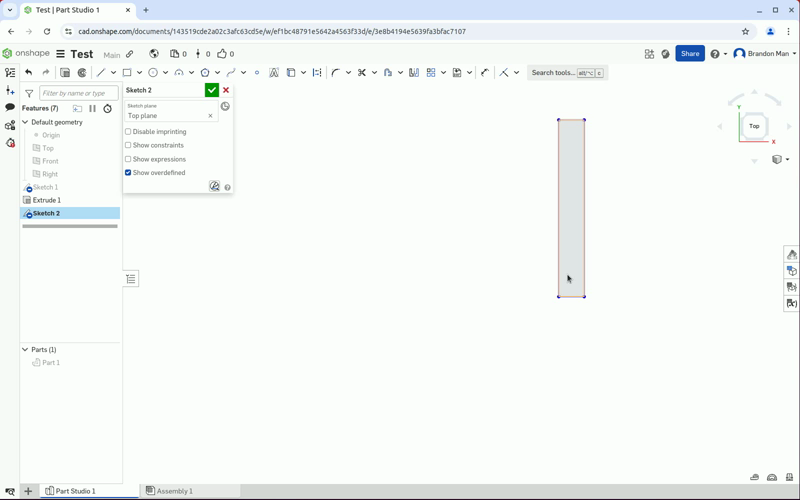
scroll(6)
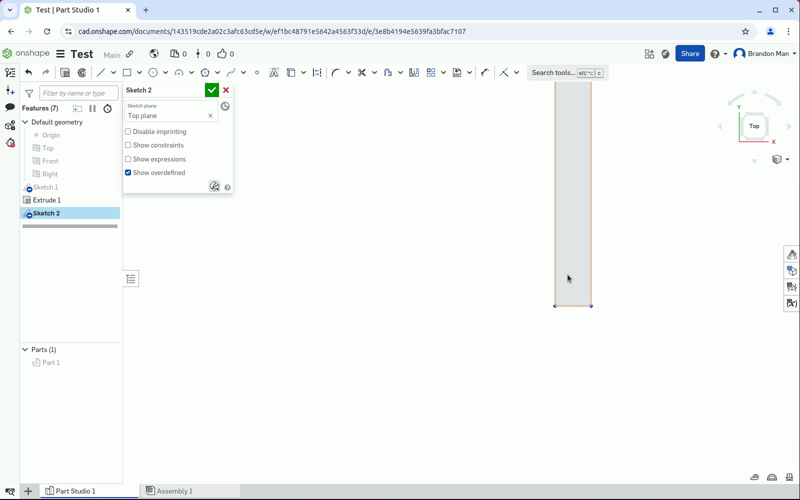
scroll(6)
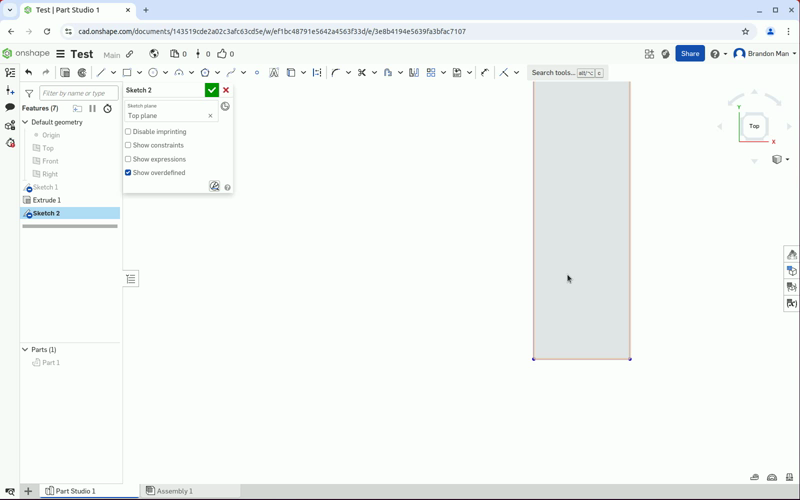
click(567, 274)
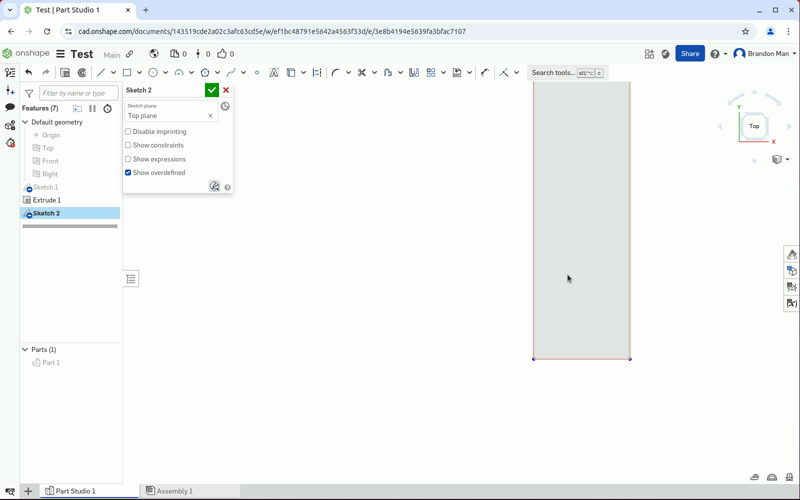
scroll(-6)
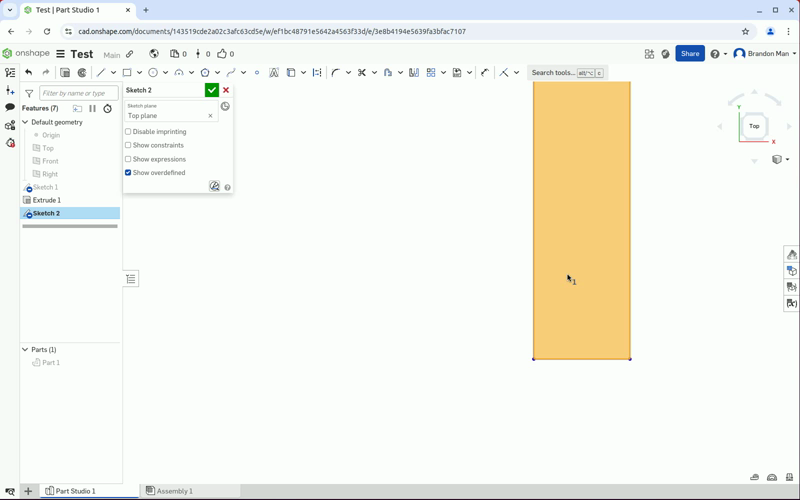
scroll(-6)
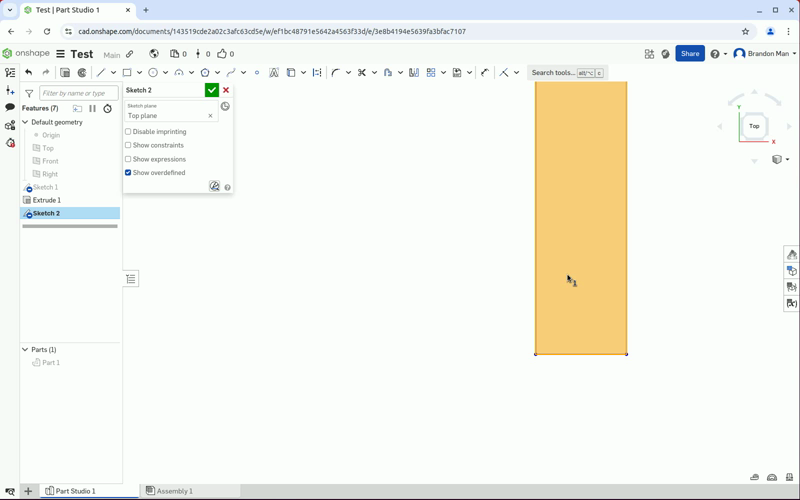
scroll(-6)
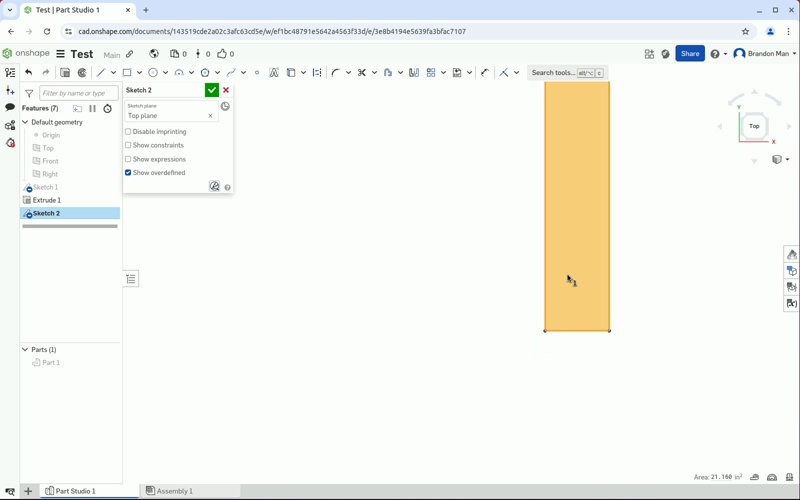
scroll(-6)
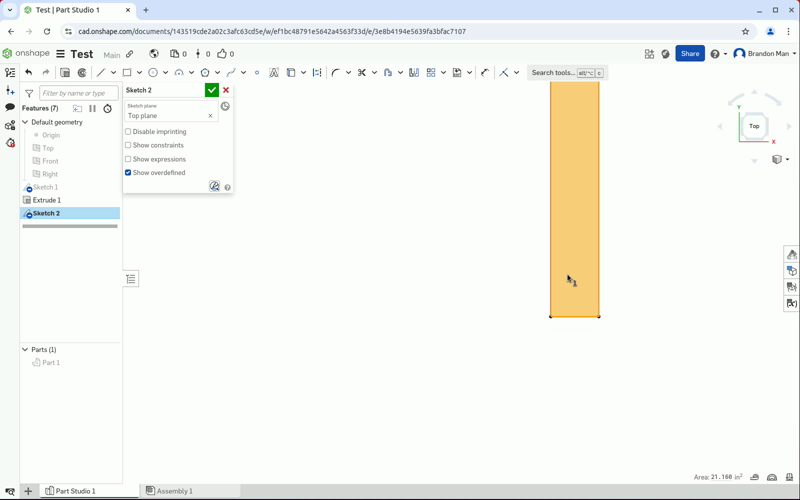
scroll(-6)
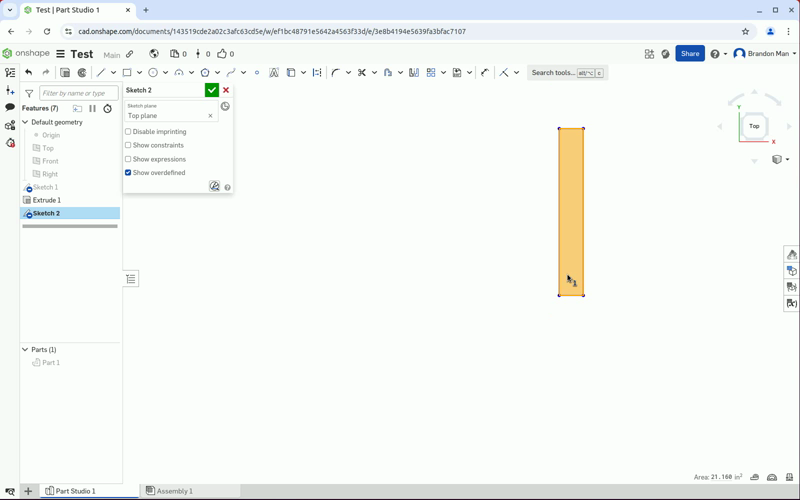
scroll(-6)
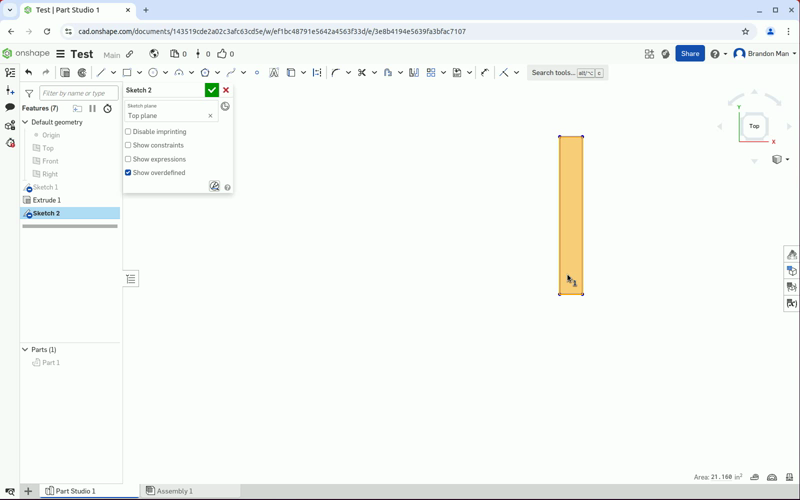
scroll(-6)
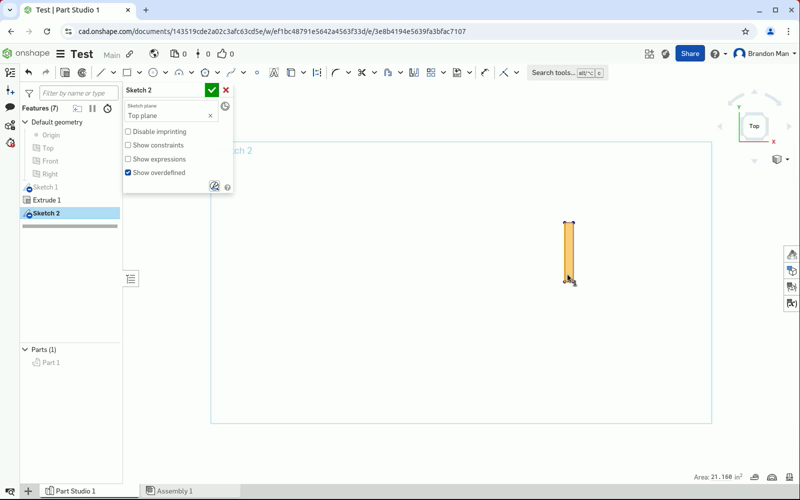
mouse_move(73, 352)
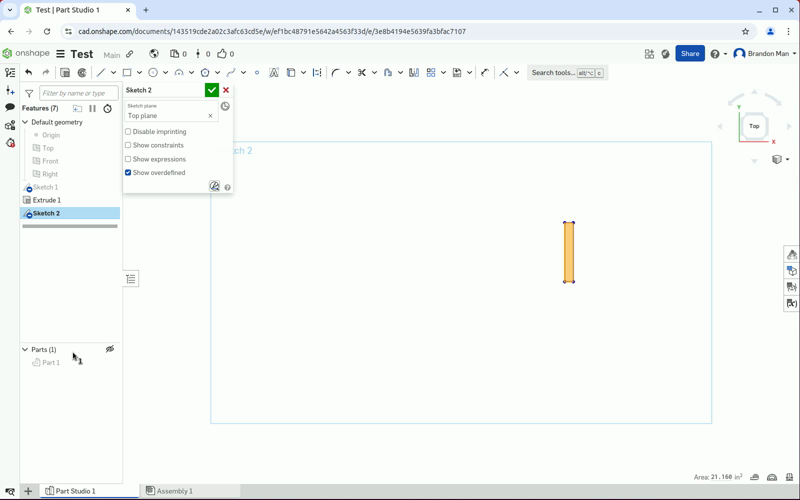
key(shift+y)
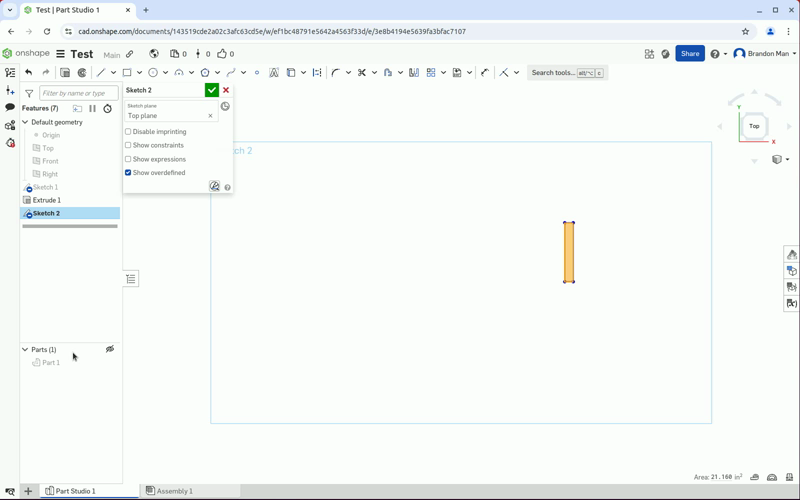
key(shift+e)
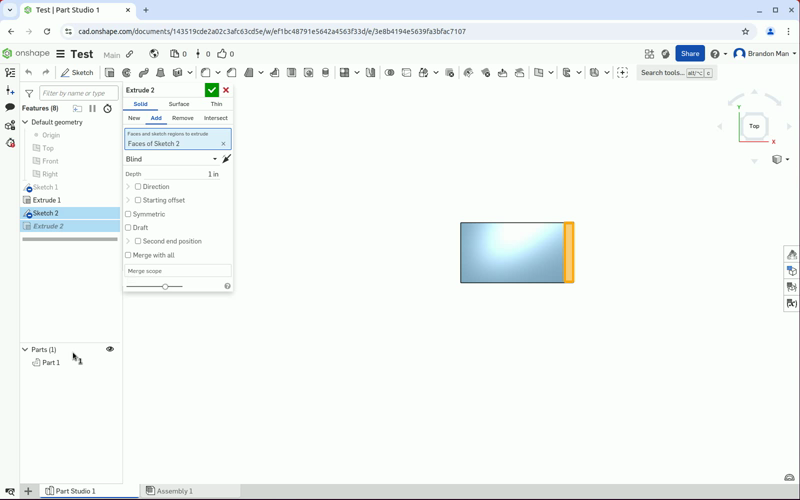
mouse_move(143, 106)
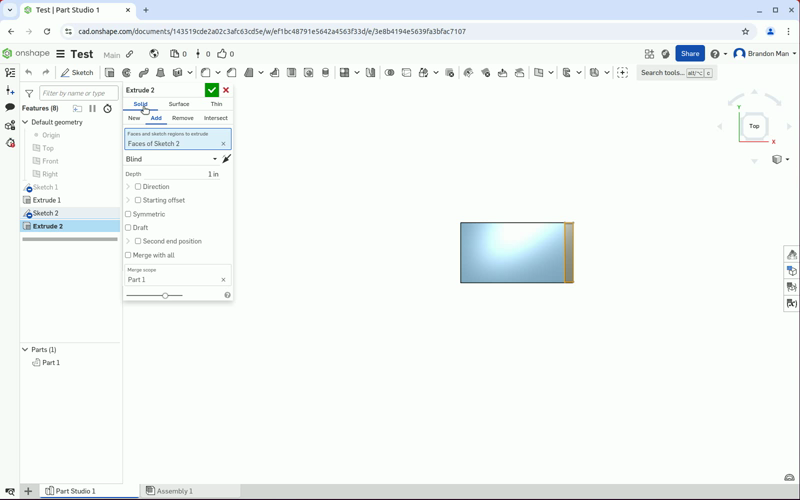
click(143, 106)
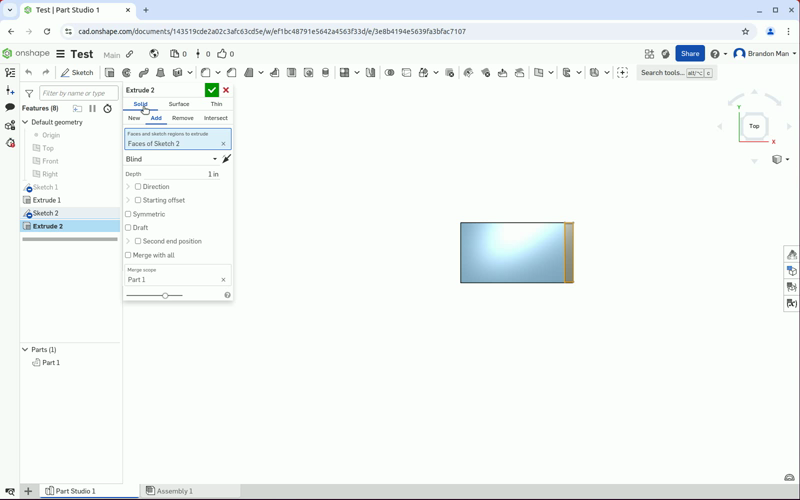
mouse_move(137, 120)
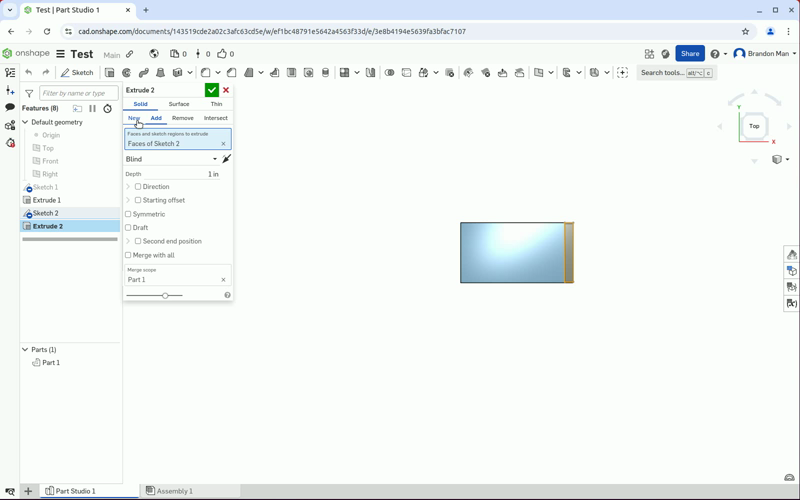
click(137, 120)
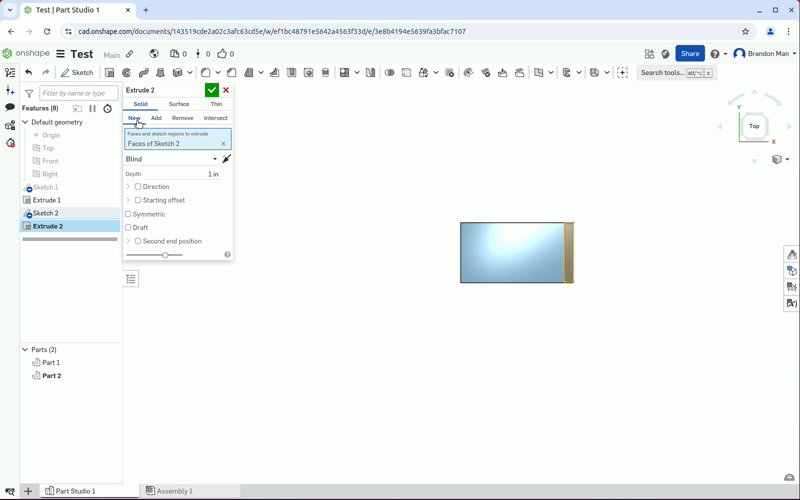
key(tab, 4)
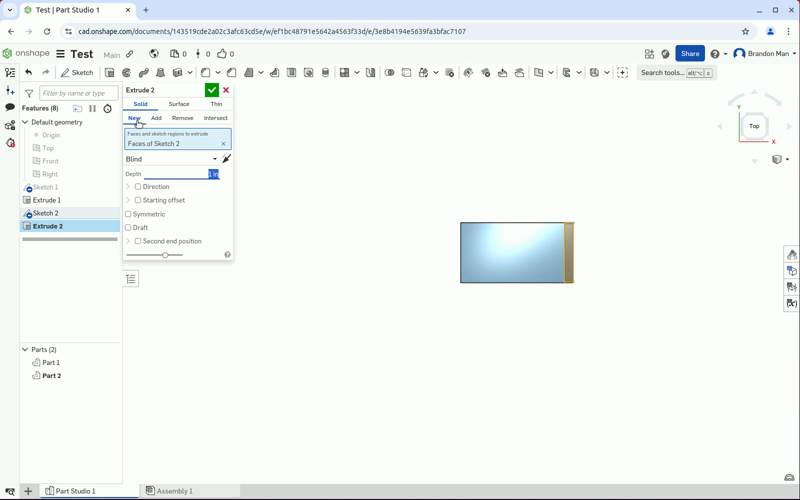
text(2.407)
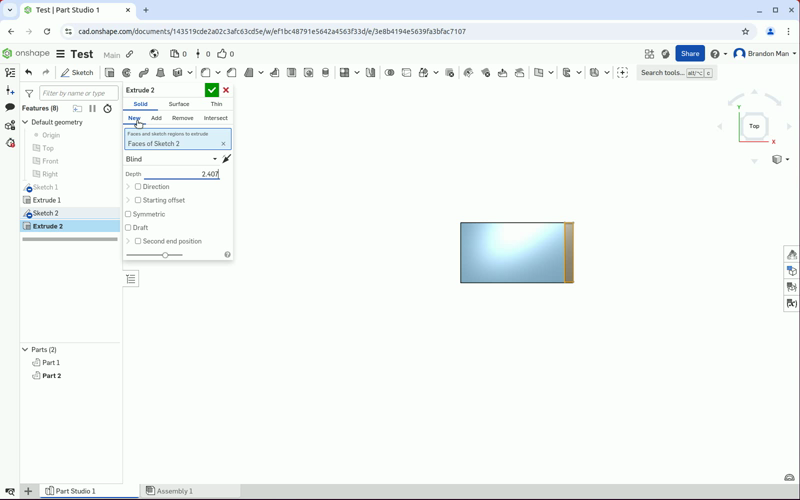
key(enter)
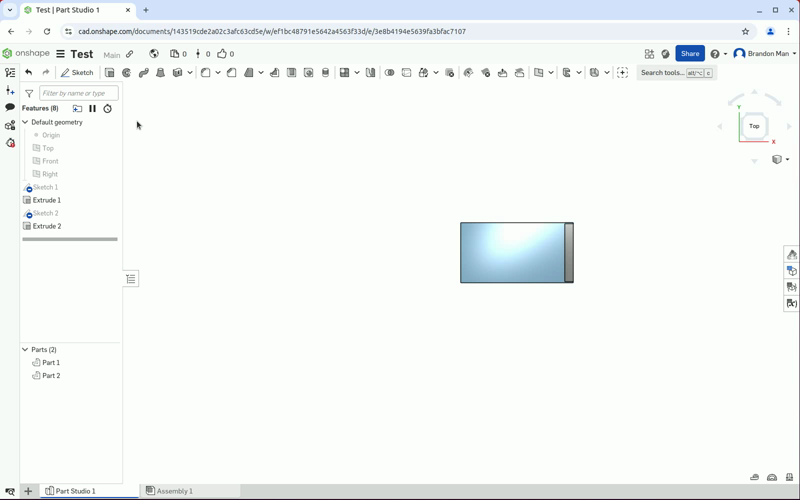
key(shift+h)
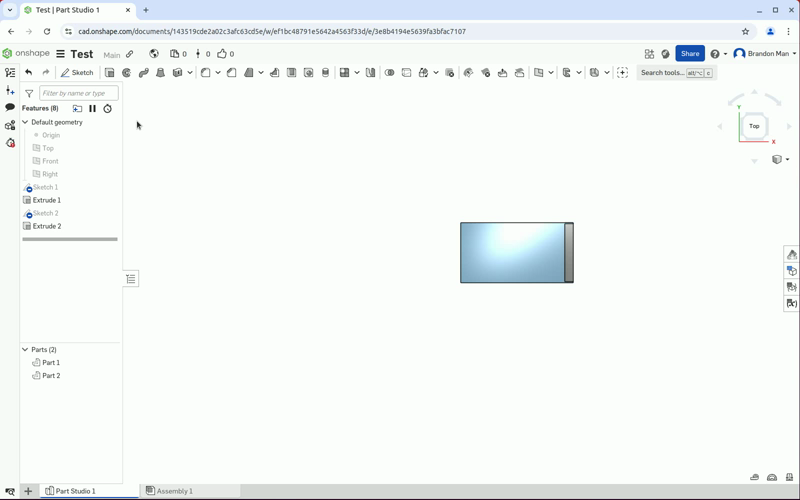
key(shift+h)
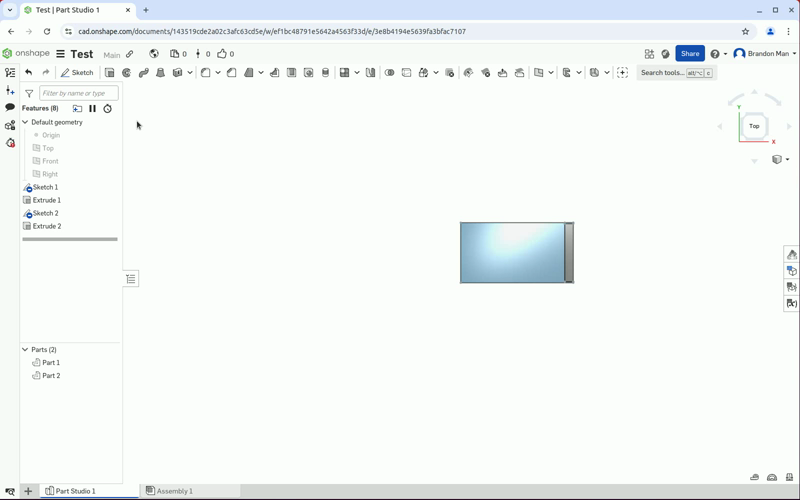
key(shift+7)
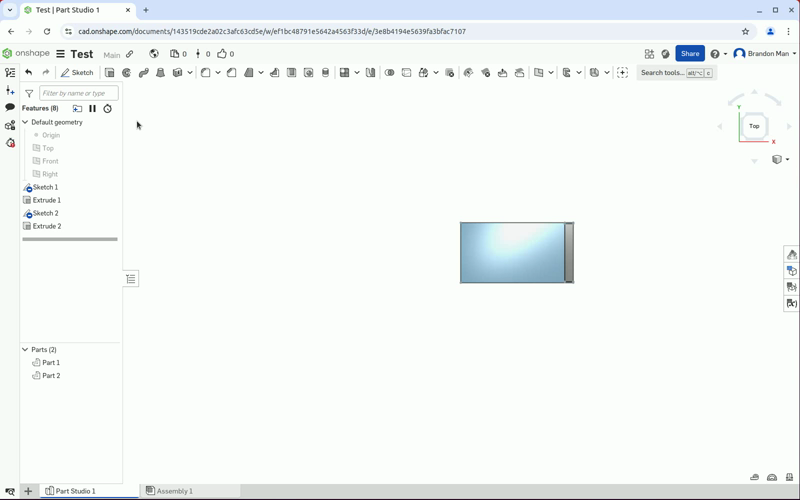
key(up, 3)
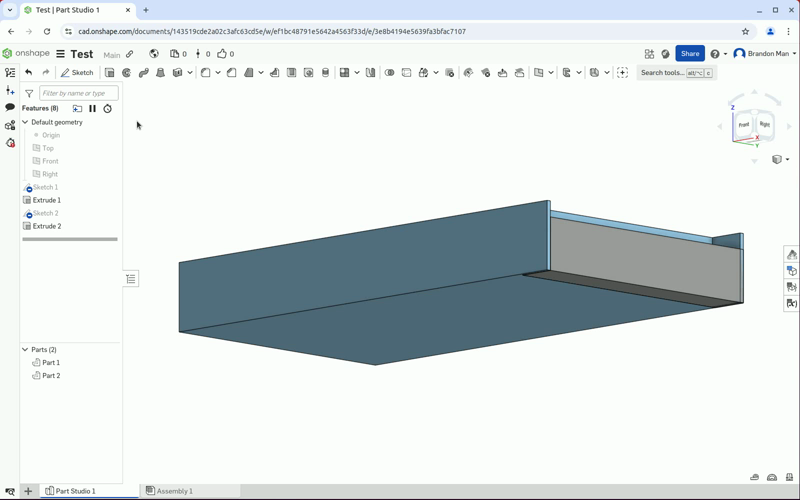
key(left, 3)
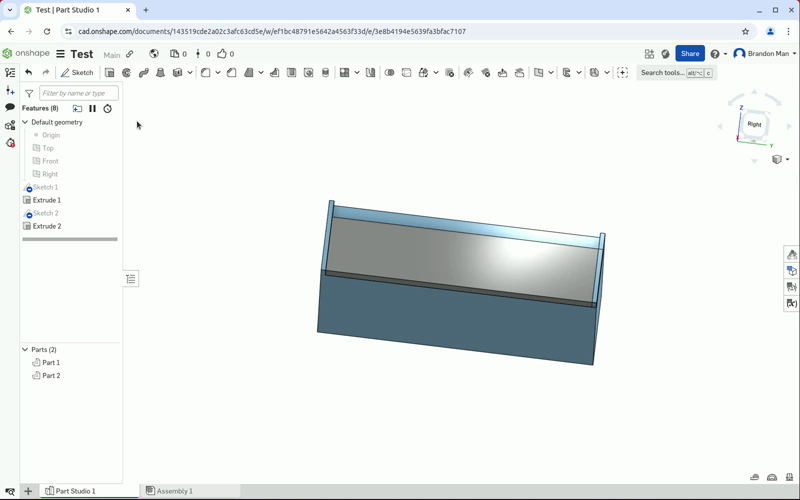
key(right, 3)
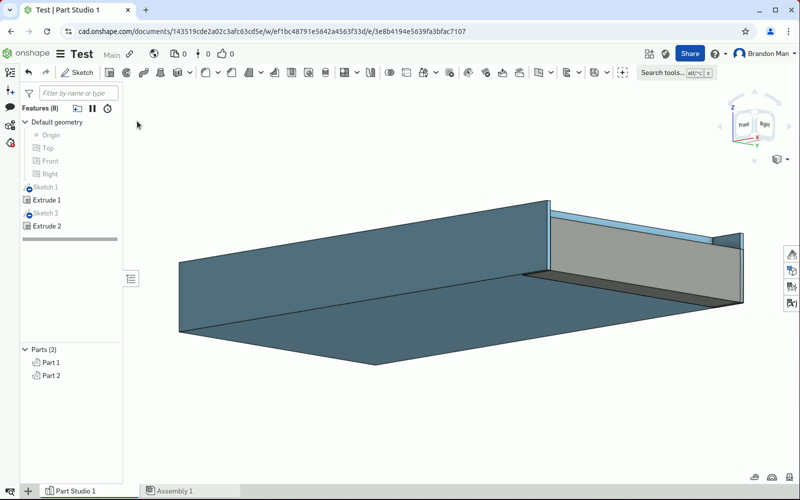
key(down, 3)
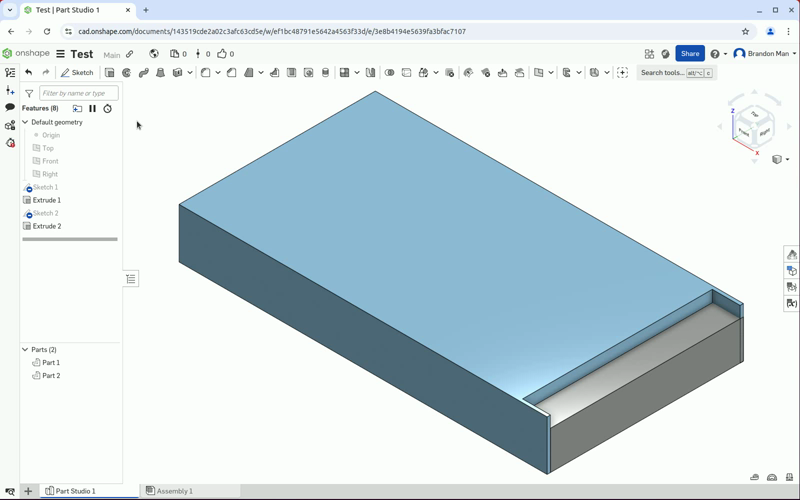
mouse_move(73, 189)
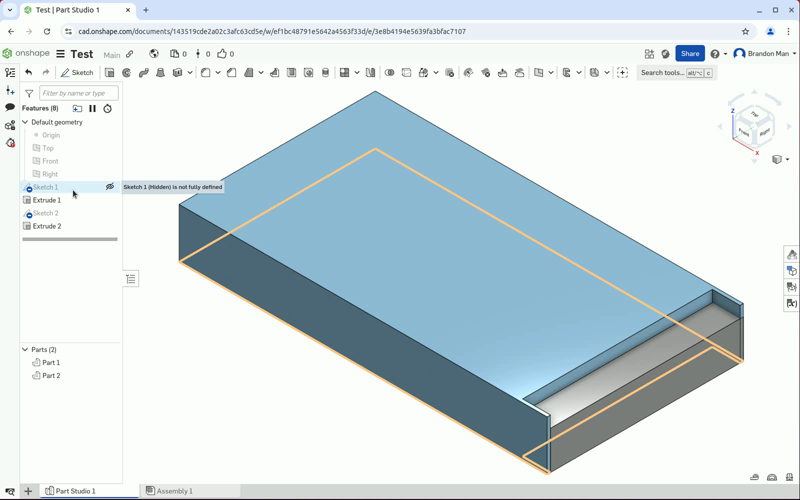
click(73, 189)